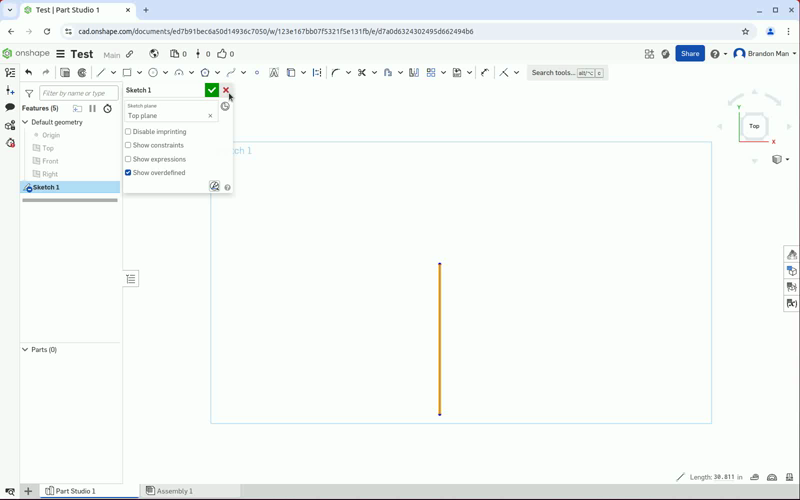
key(shift+h)
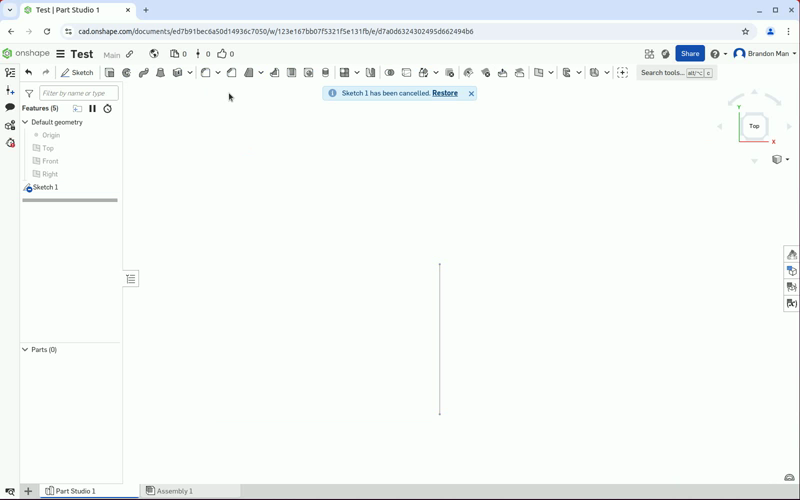
key(shift+s)
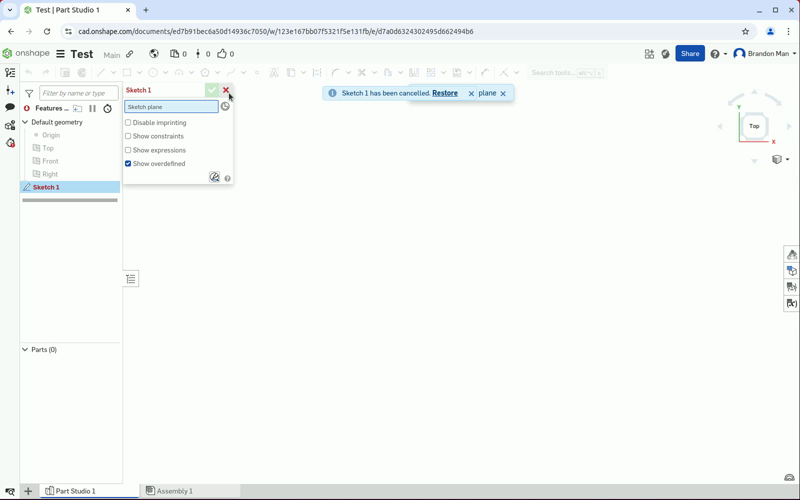
mouse_move(73, 150)
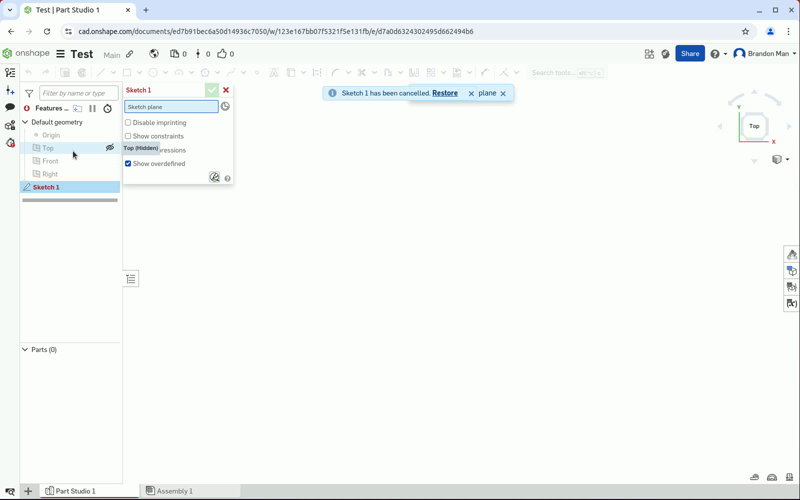
click(73, 150)
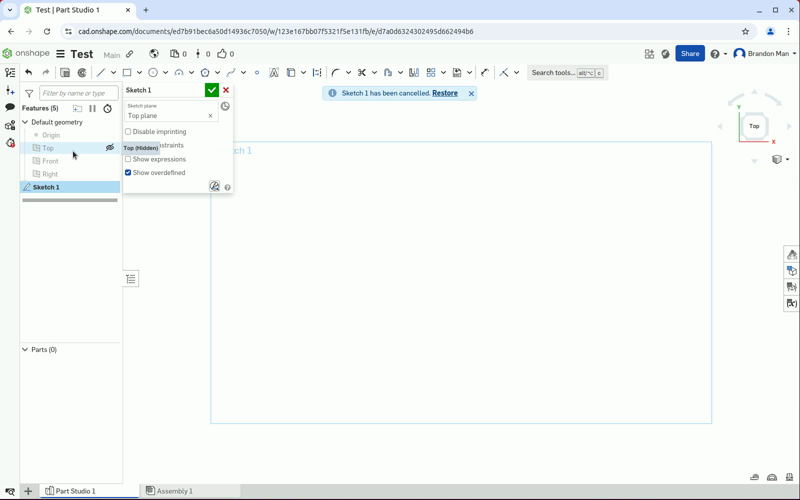
mouse_move(73, 352)
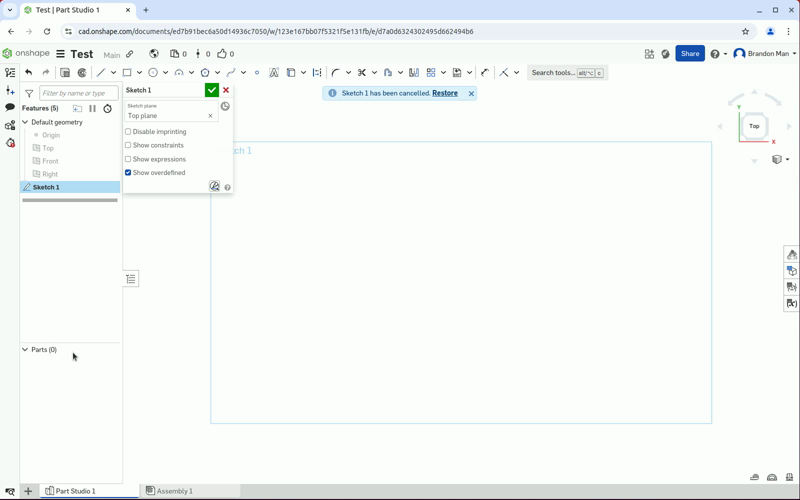
key(y)
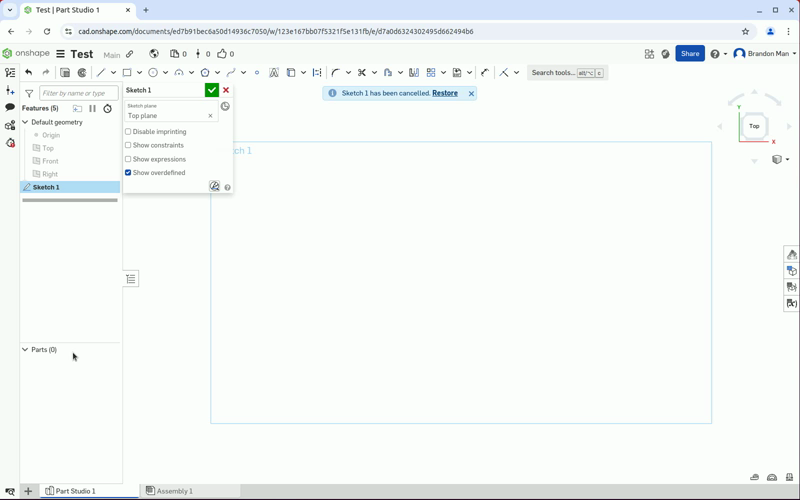
key(l)
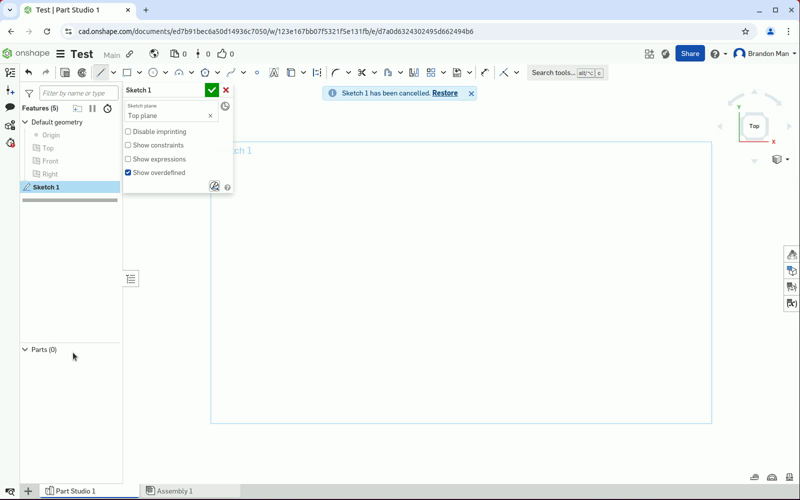
key_down(shift)
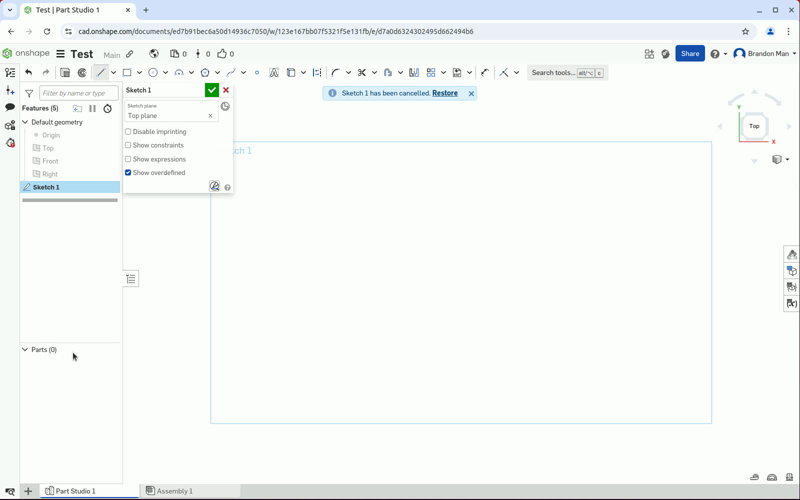
mouse_move(481, 258)
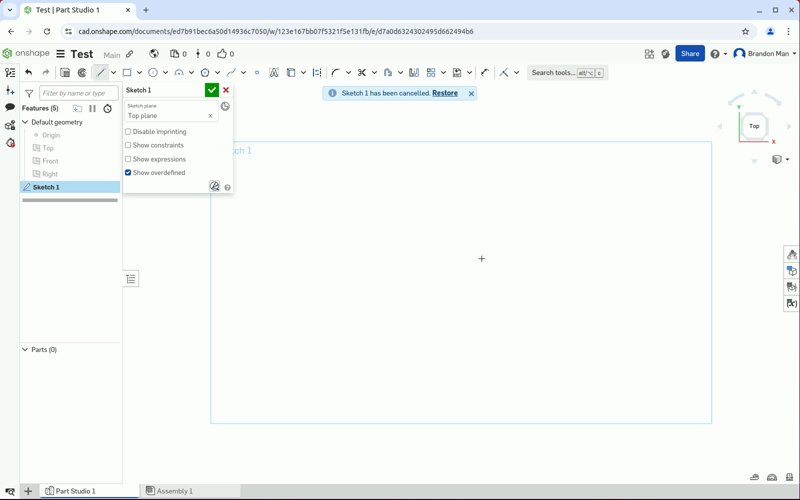
click(481, 258)
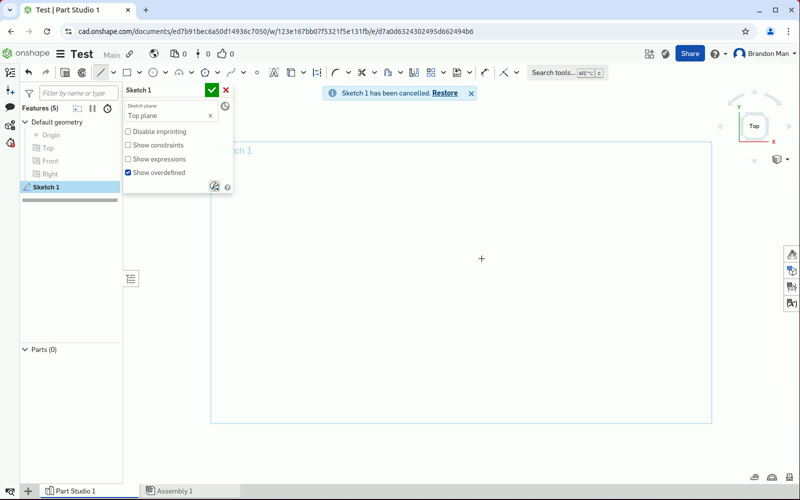
key_up(shift)
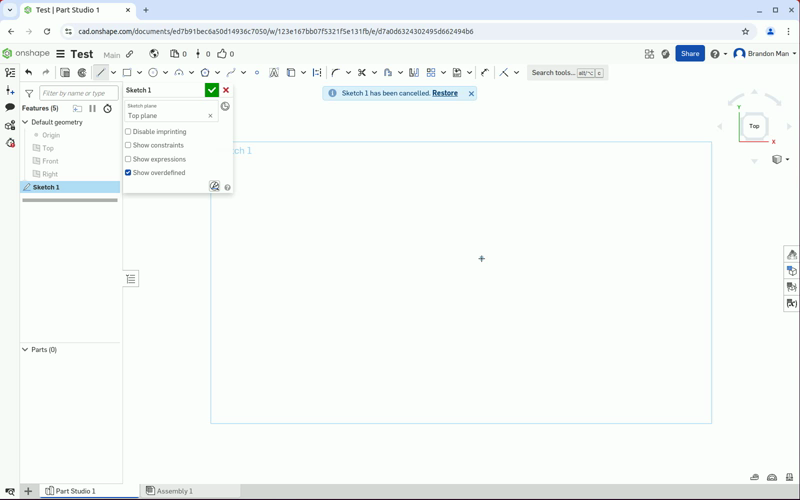
key_down(shift)
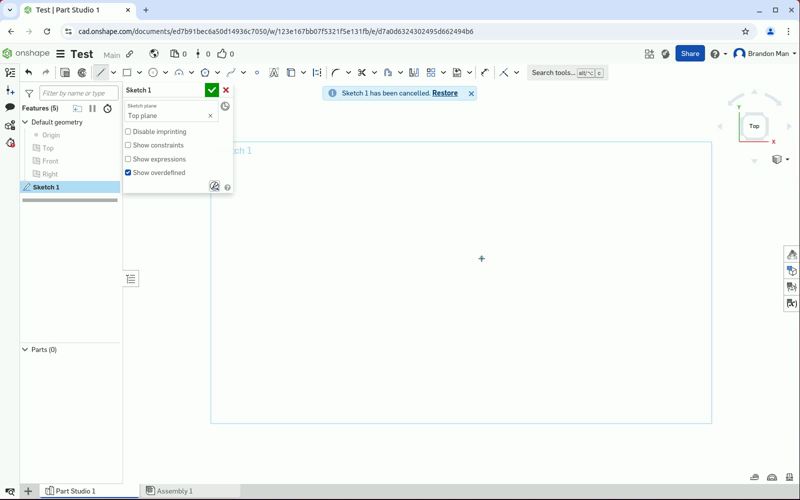
mouse_move(549, 258)
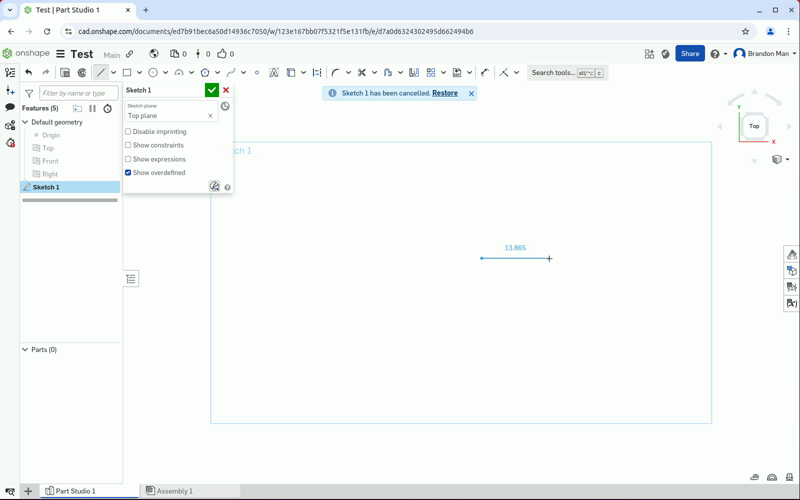
click(549, 258)
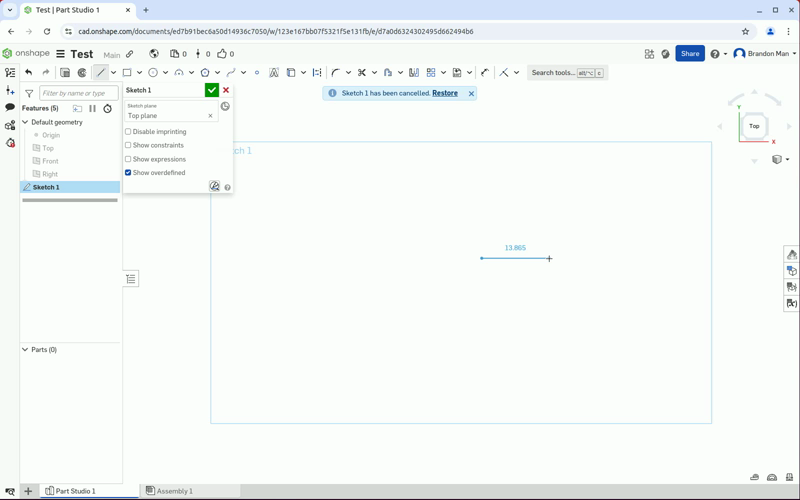
key_up(shift)
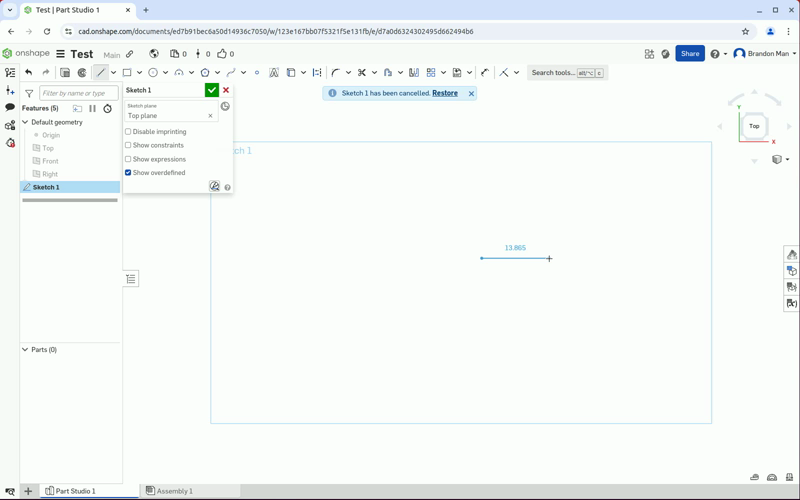
key_down(shift)
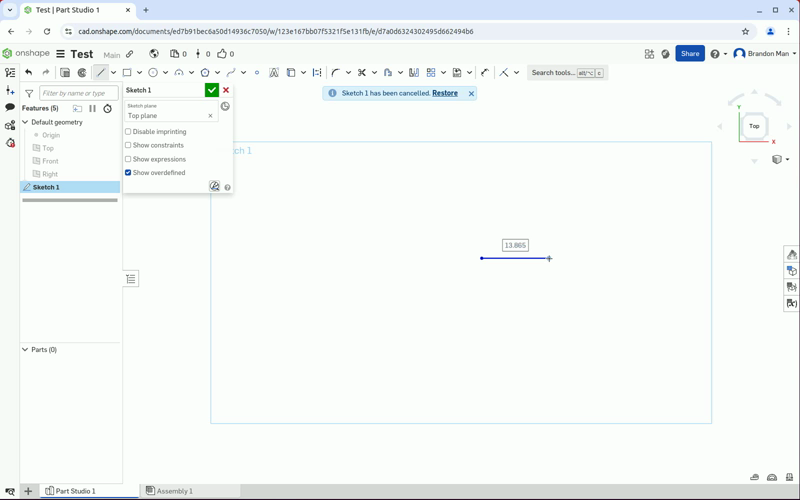
mouse_move(579, 258)
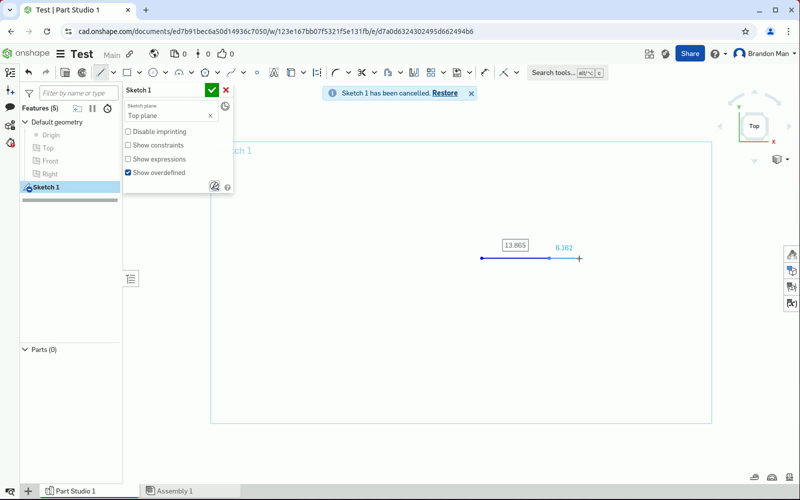
mouse_move(549, 224)
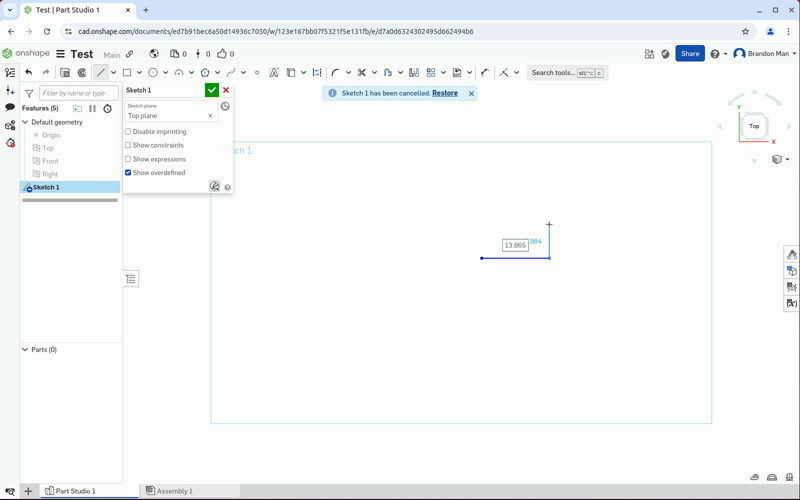
click(549, 224)
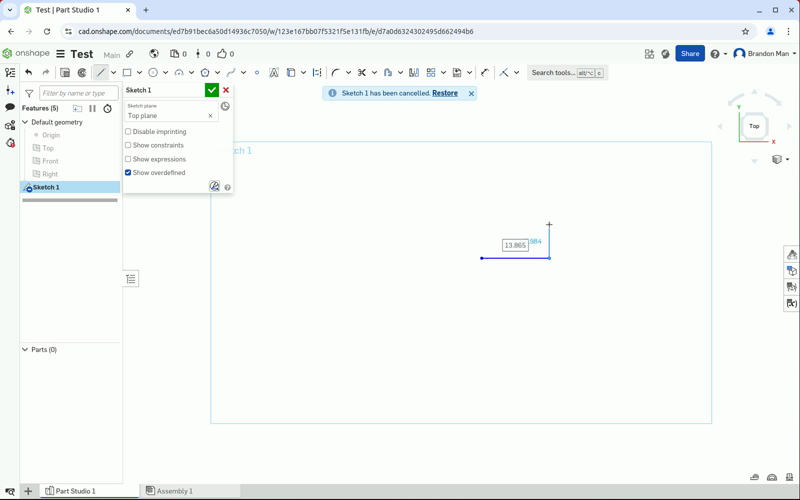
key_up(shift)
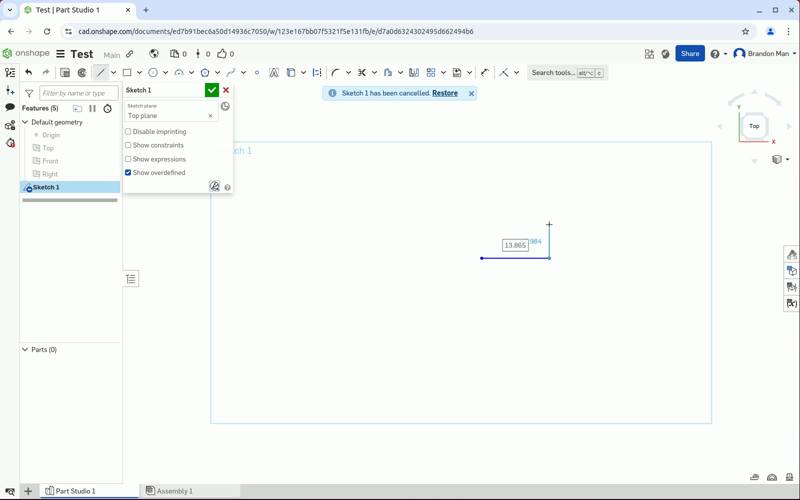
key_down(shift)
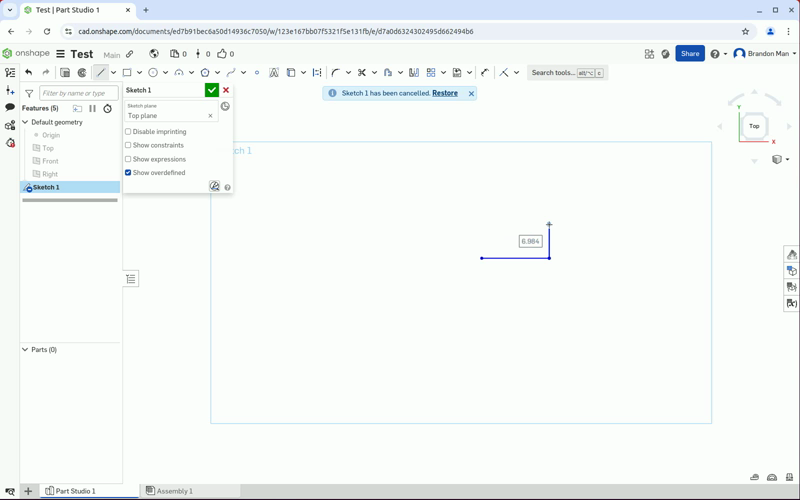
mouse_move(481, 224)
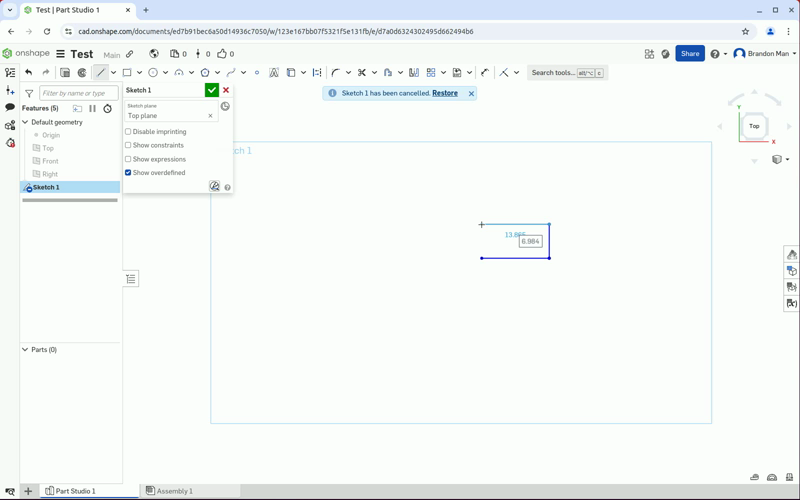
click(481, 224)
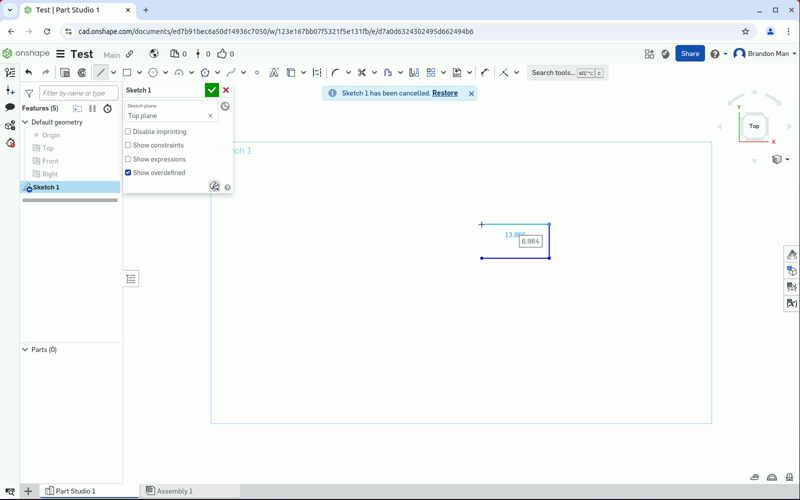
key_up(shift)
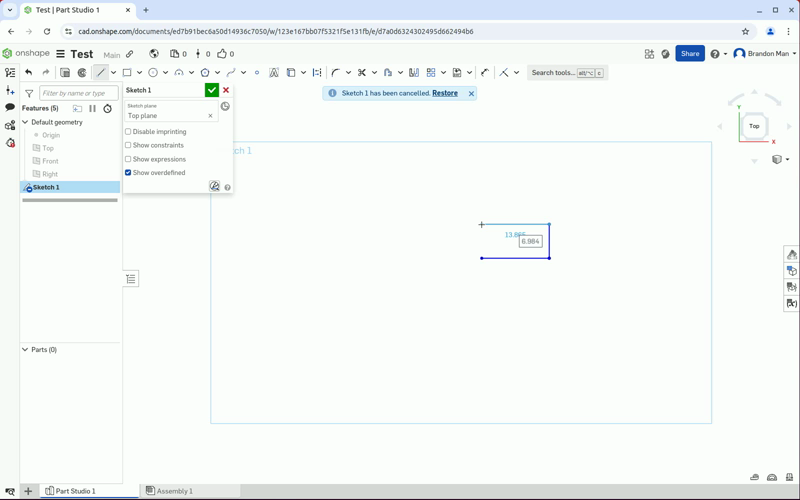
mouse_move(511, 224)
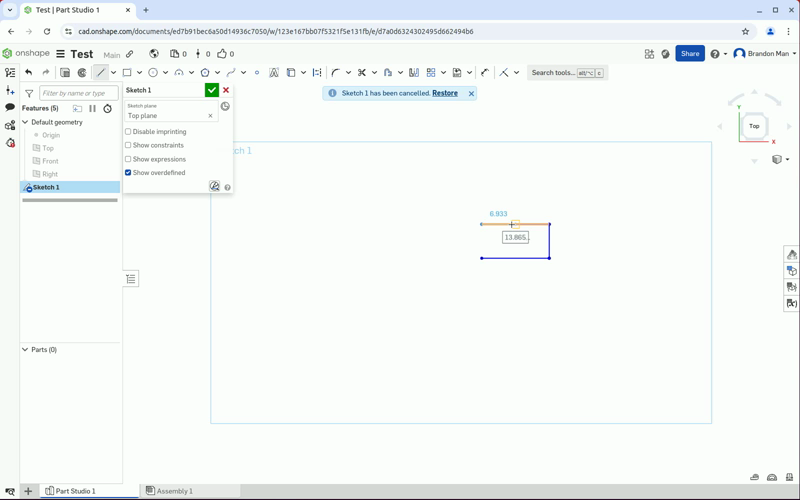
key_down(shift)
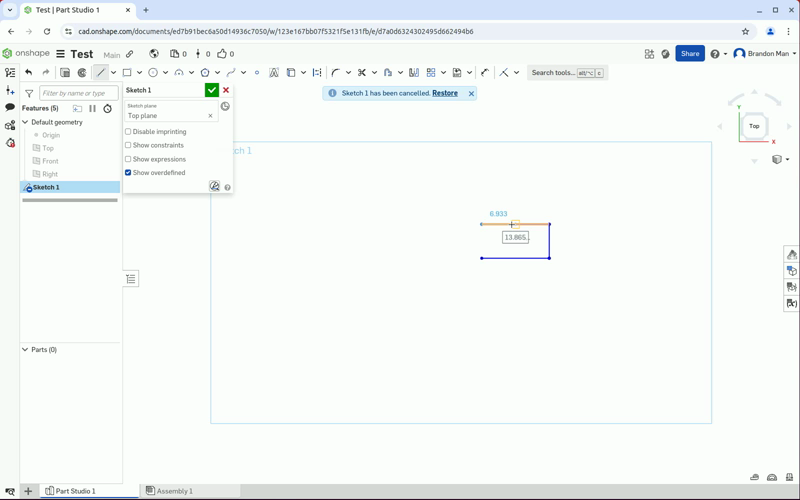
mouse_move(481, 258)
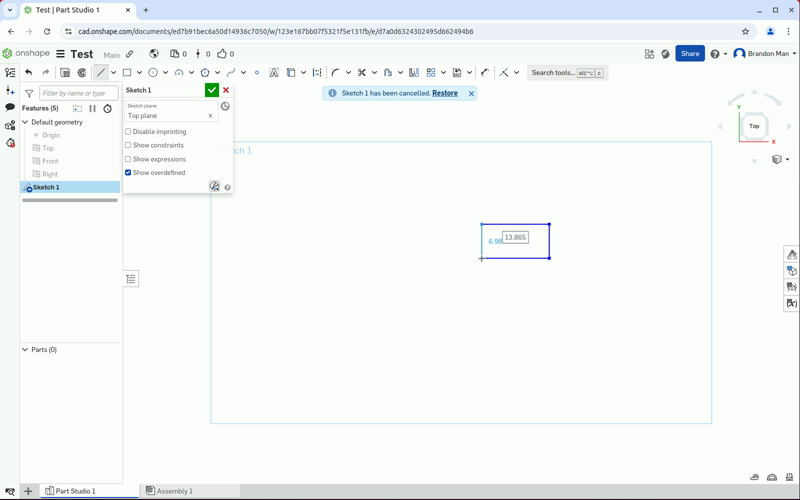
key_up(shift)
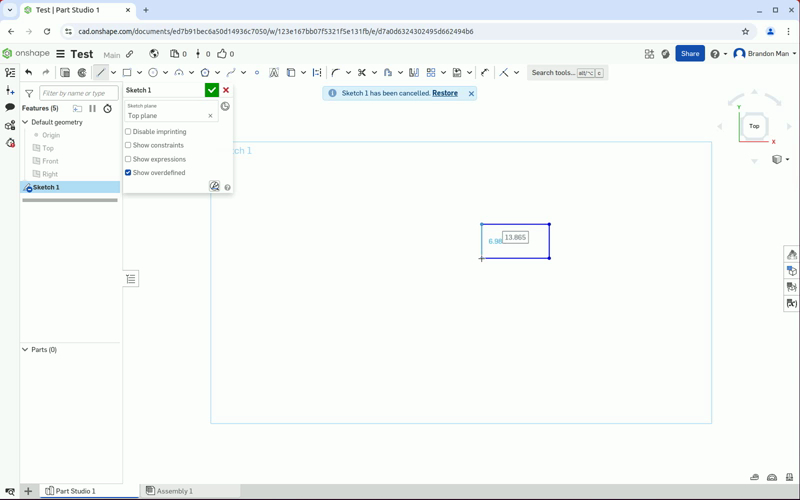
click(481, 258)
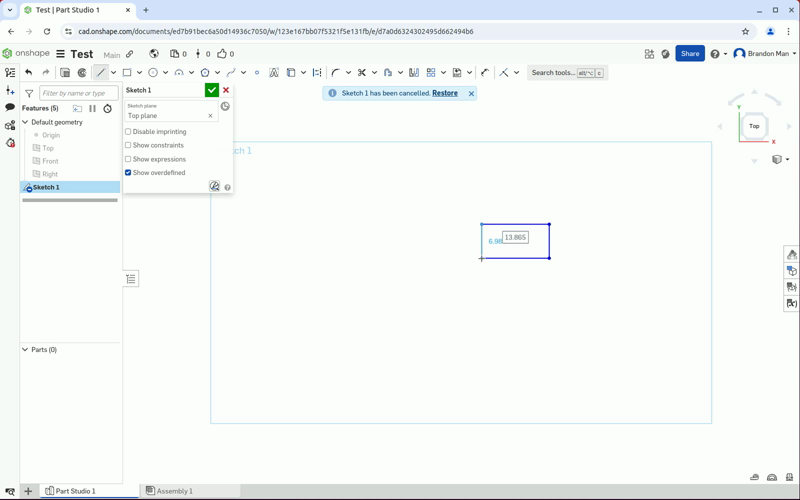
key(esc)
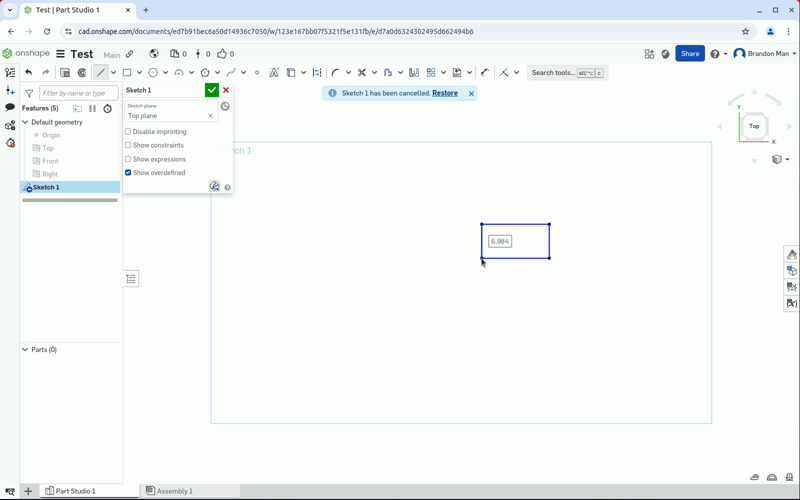
mouse_move(505, 231)
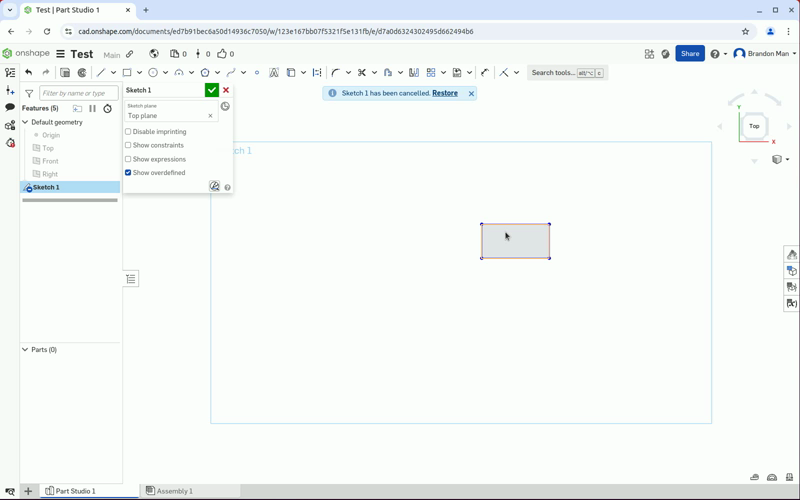
click(505, 231)
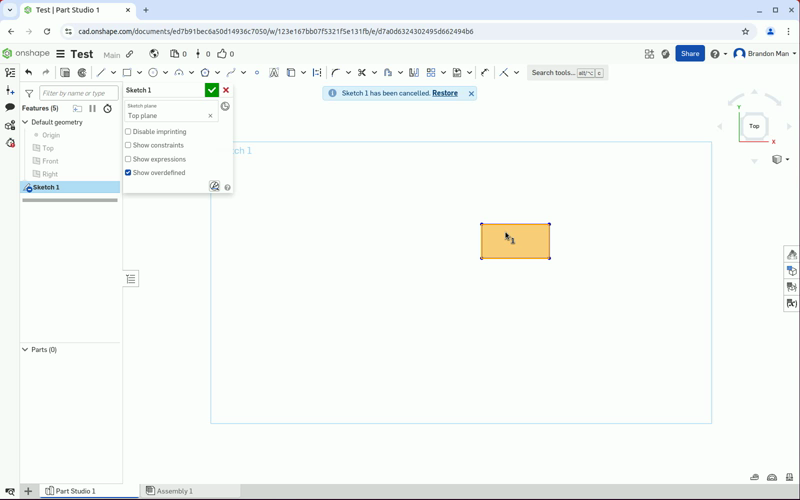
mouse_move(73, 352)
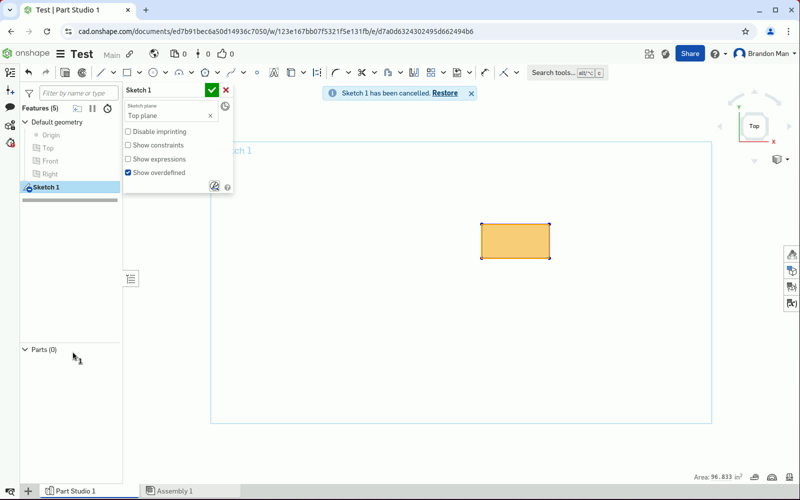
key(shift+y)
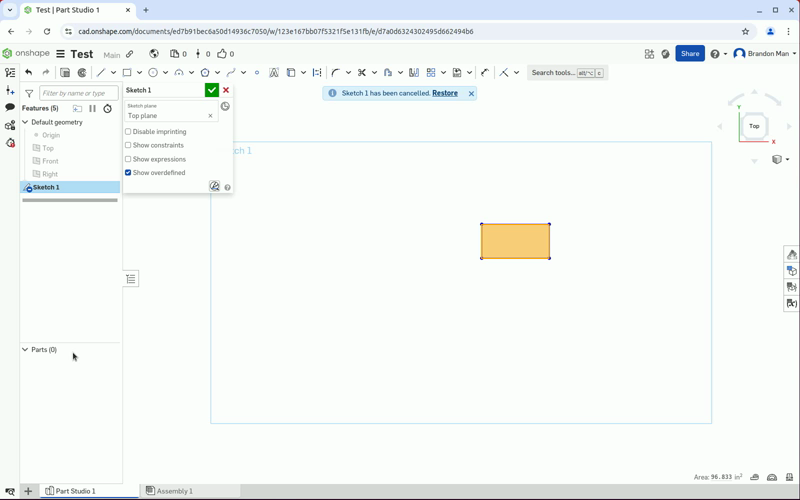
key(shift+e)
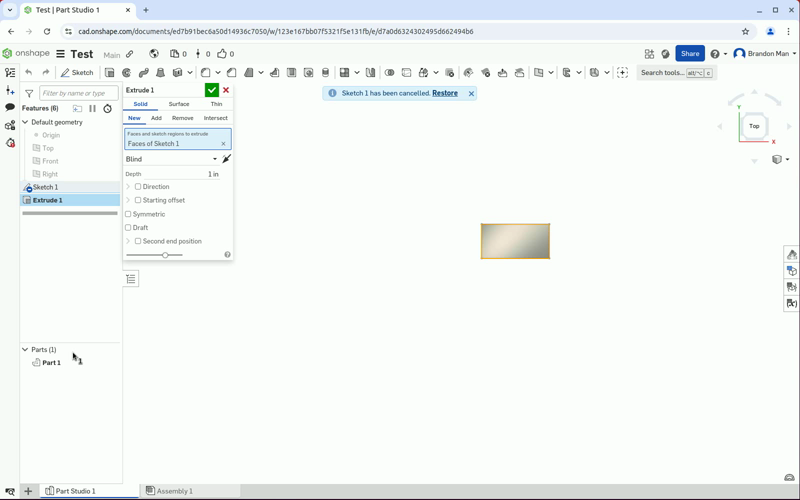
mouse_move(143, 106)
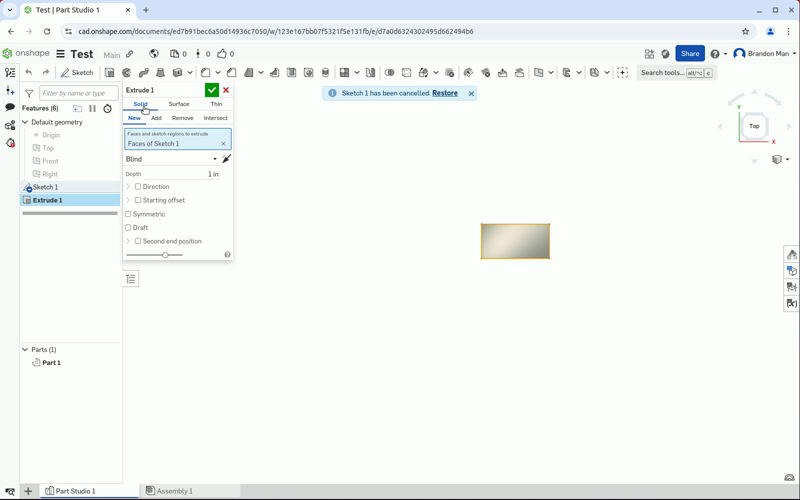
click(143, 106)
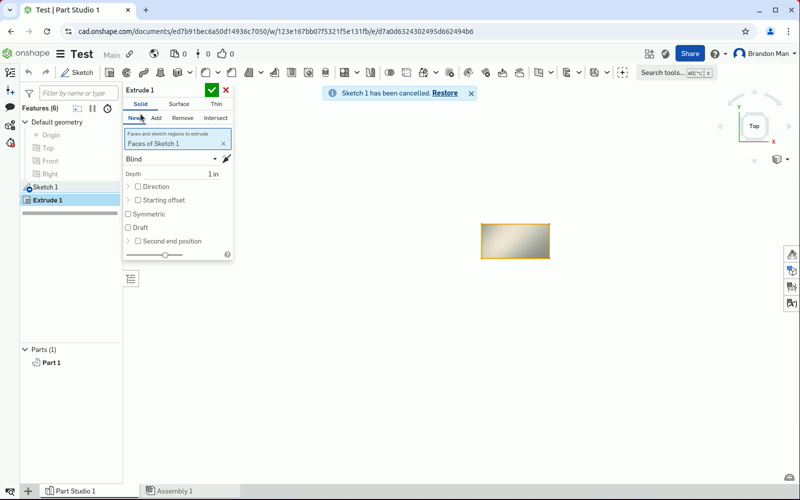
mouse_move(137, 120)
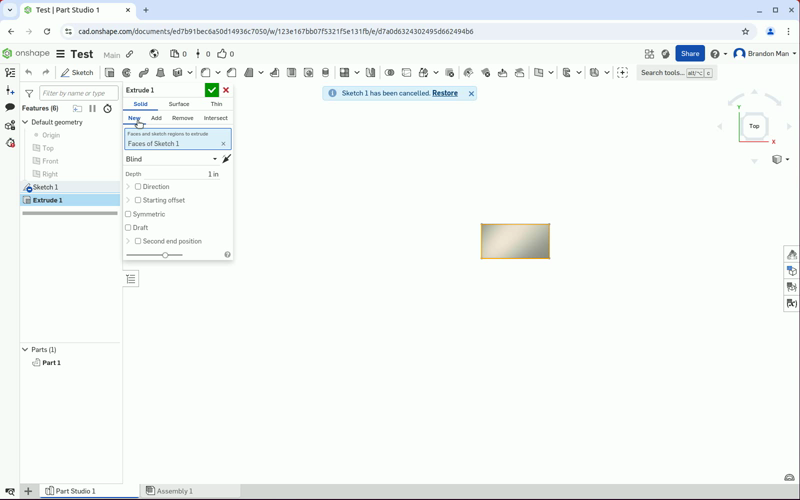
click(137, 120)
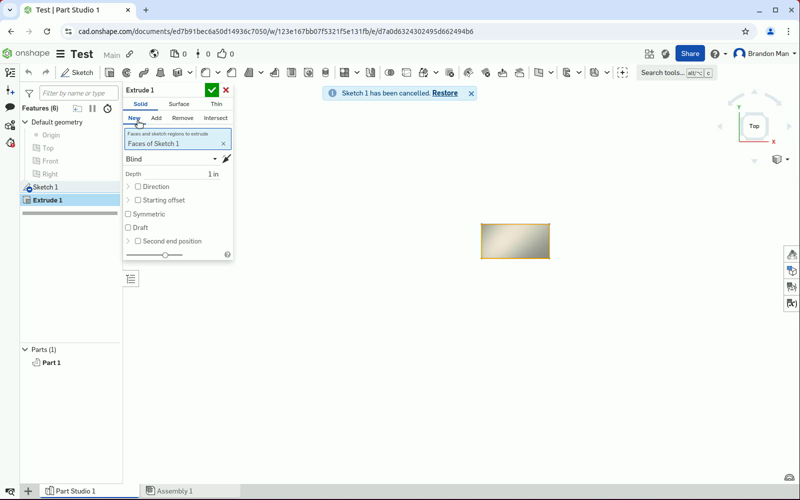
key(tab, 4)
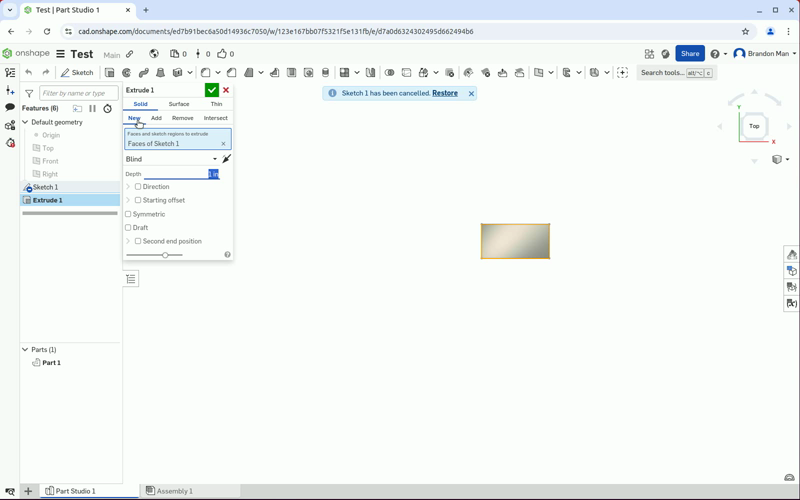
text(6.74)
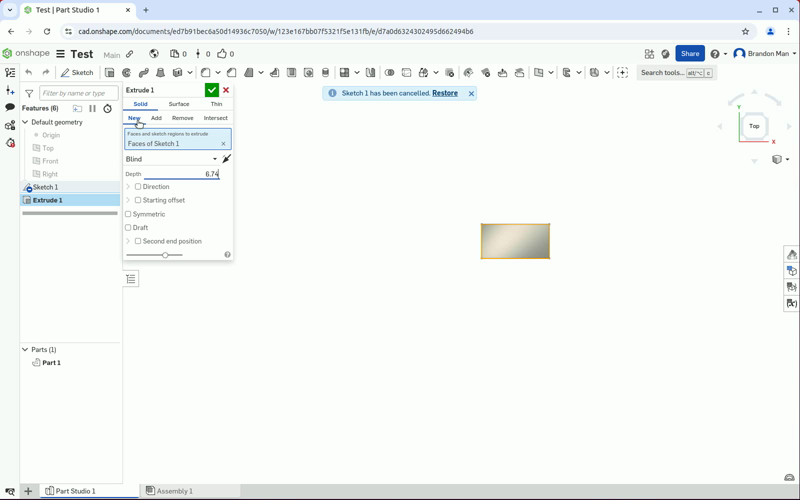
key(enter)
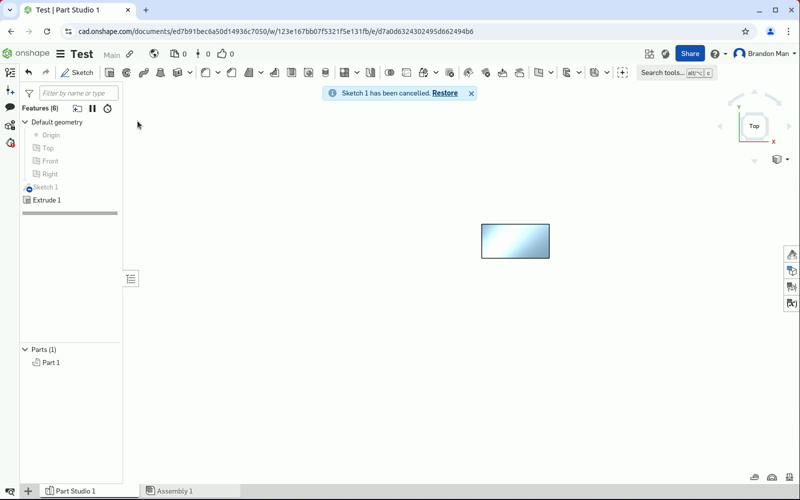
key(shift+h)
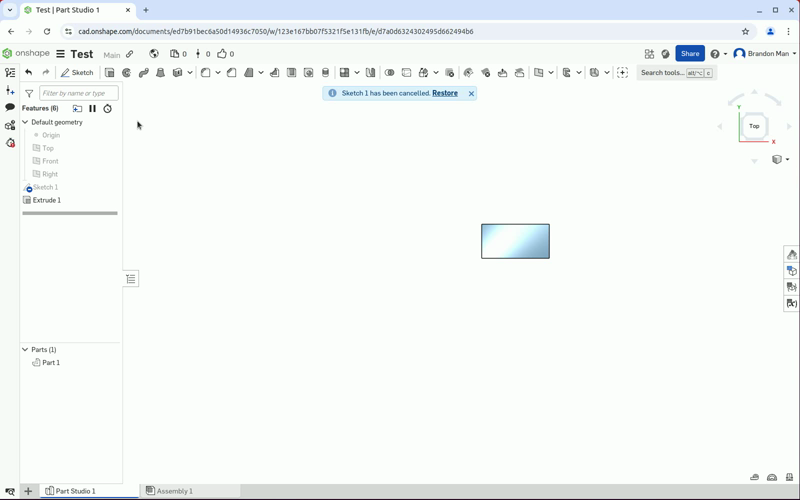
key(shift+h)
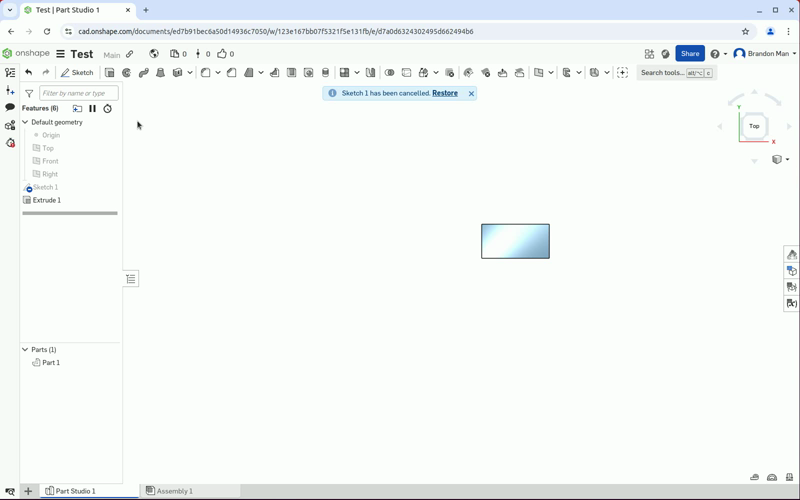
mouse_move(73, 189)
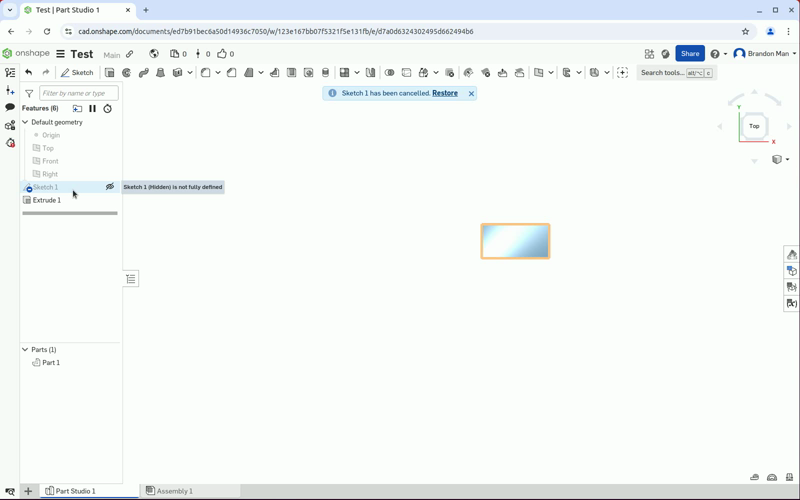
click(73, 189)
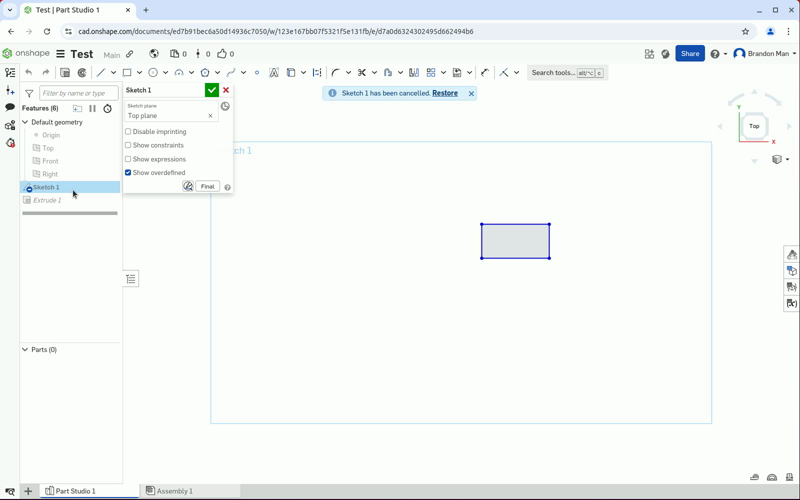
mouse_move(229, 92)
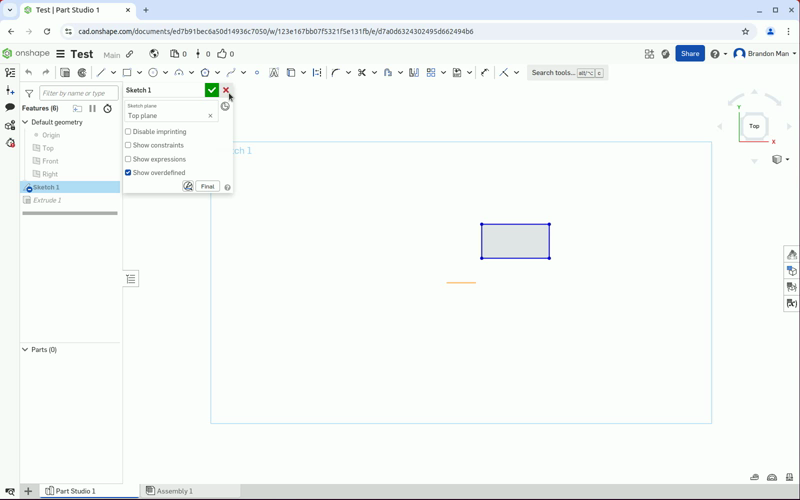
click(229, 92)
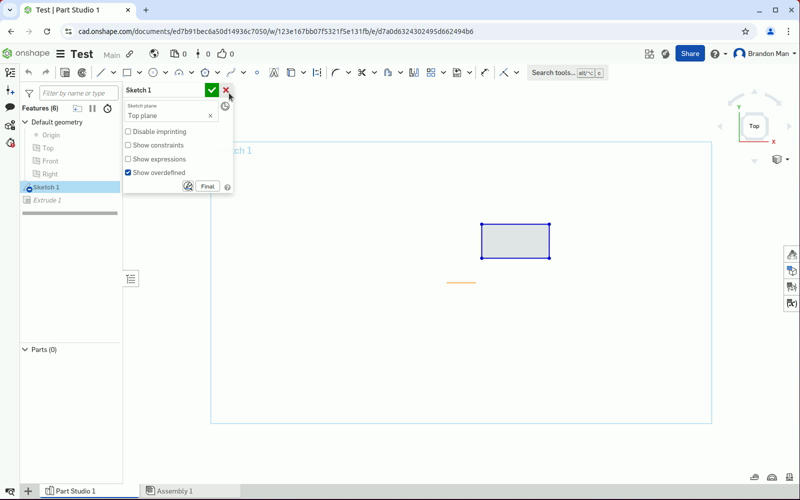
key(shift+s)
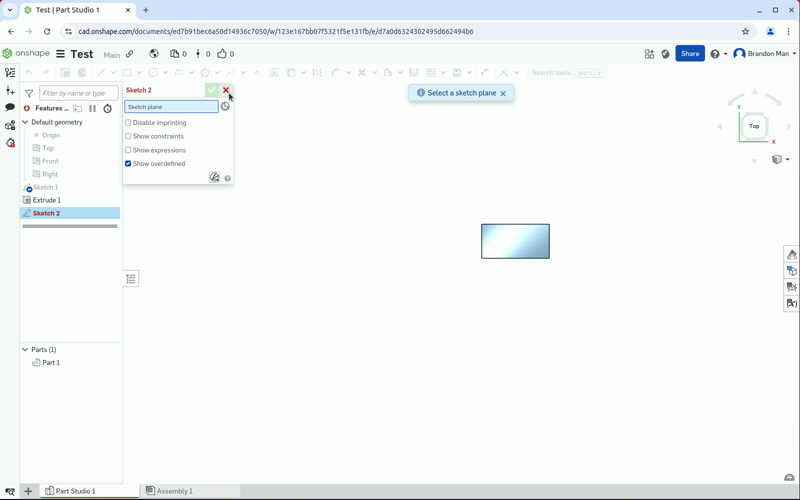
mouse_move(73, 150)
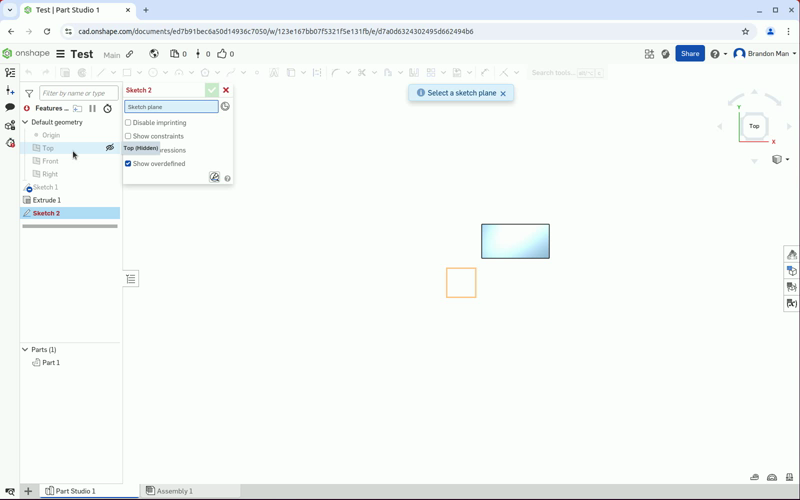
click(73, 150)
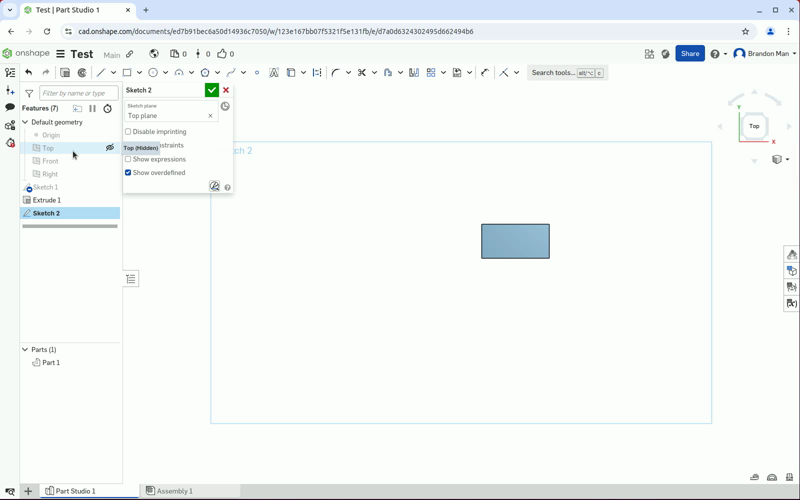
mouse_move(73, 352)
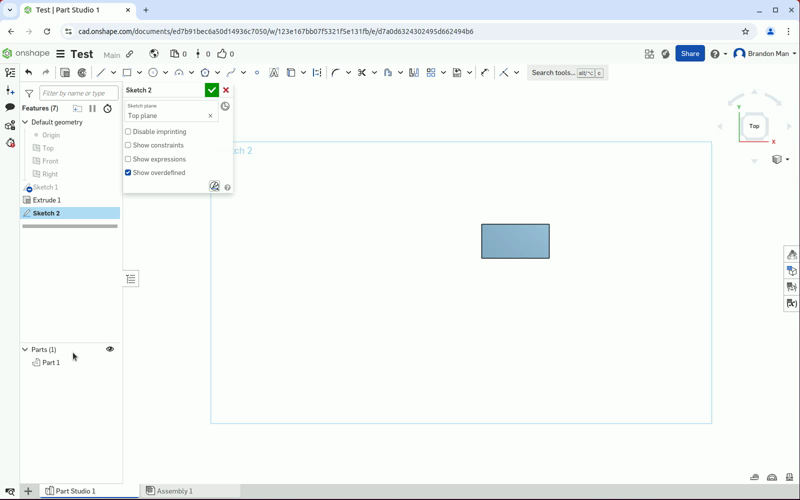
key(y)
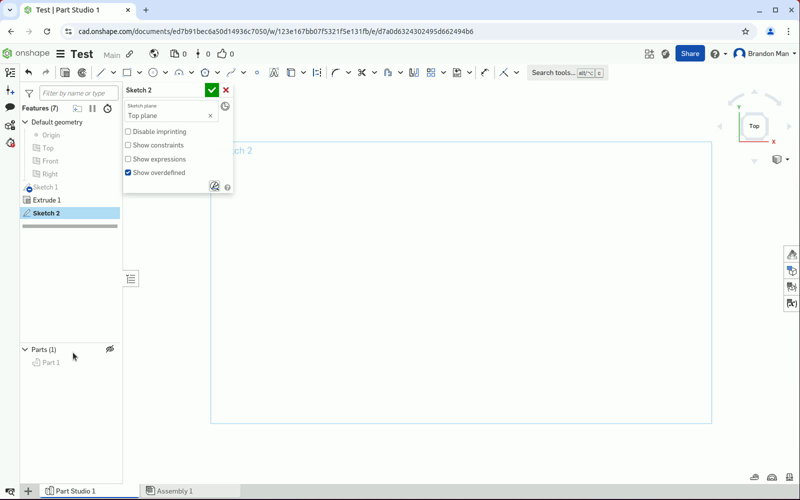
key(l)
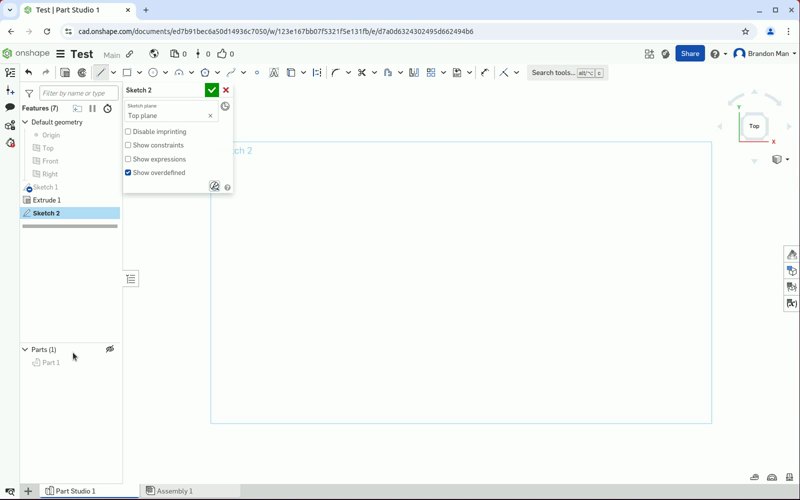
key_down(shift)
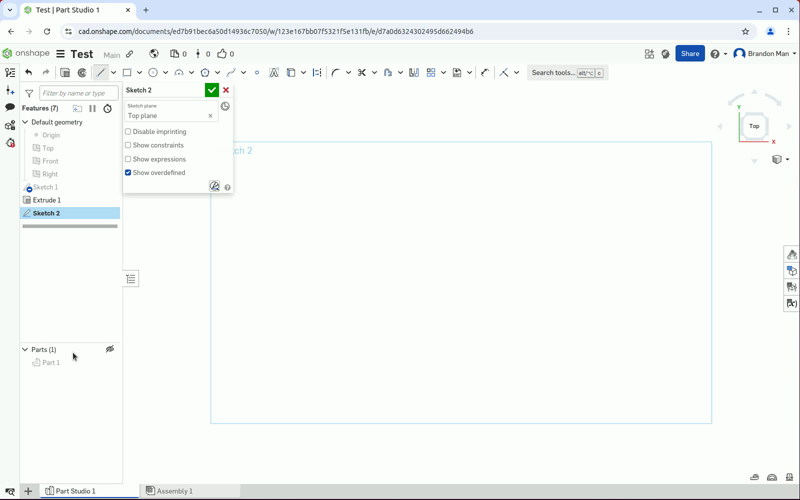
mouse_move(348, 325)
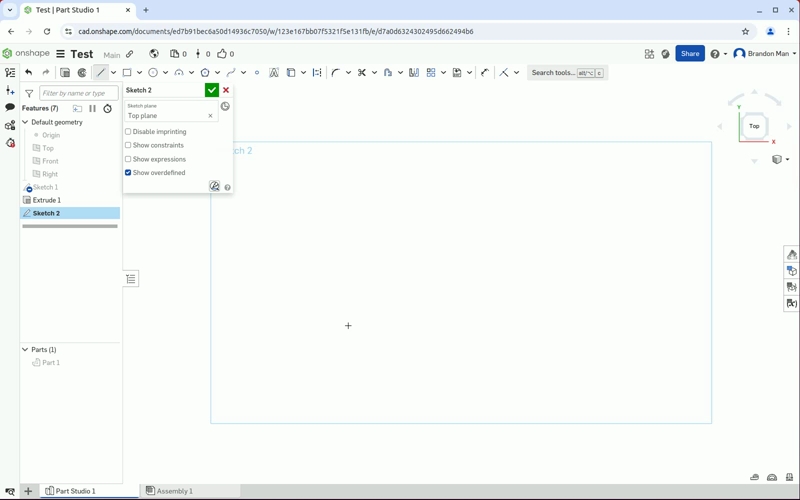
click(348, 325)
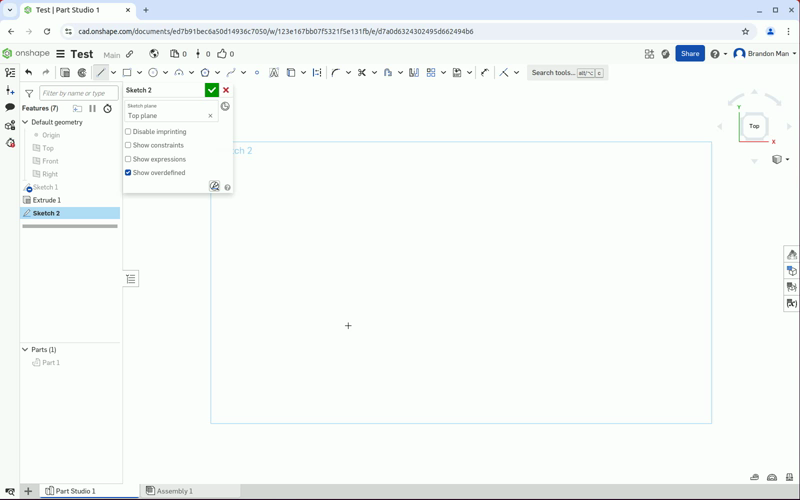
key_up(shift)
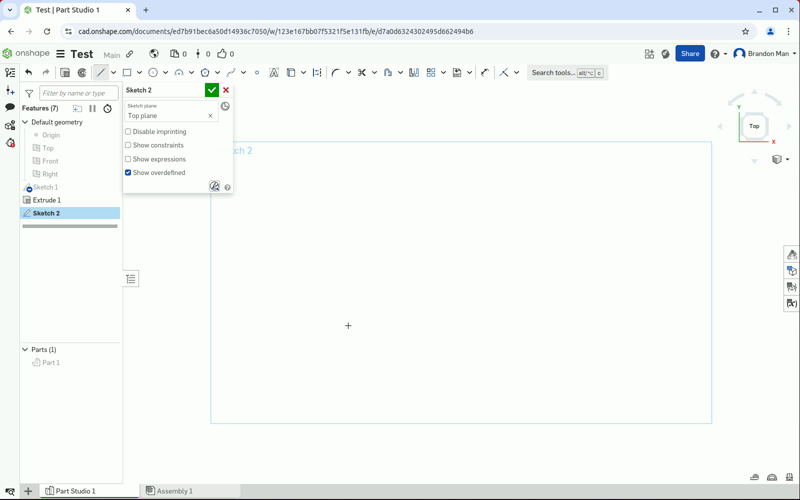
key_down(shift)
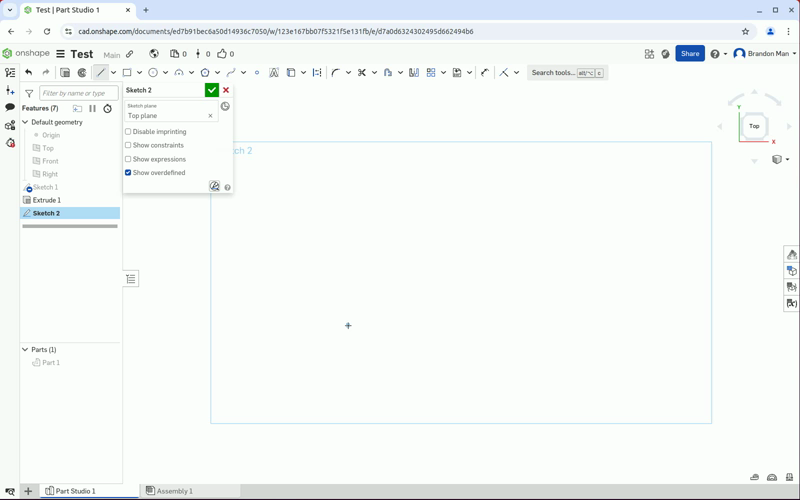
mouse_move(378, 325)
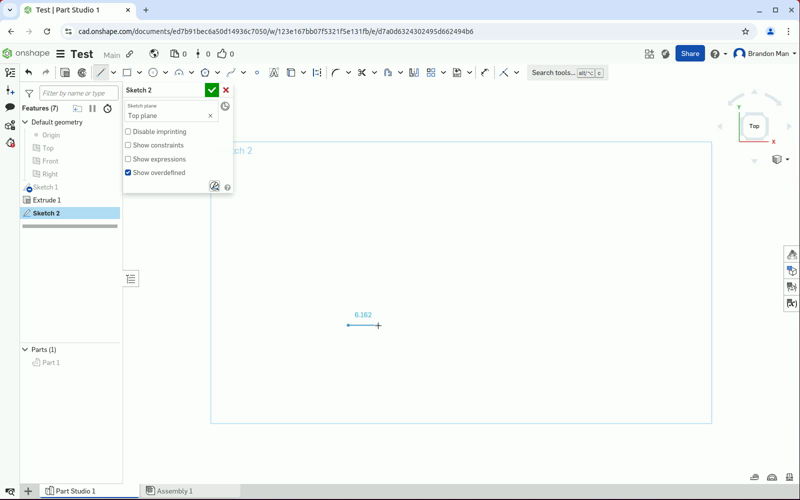
mouse_move(381, 325)
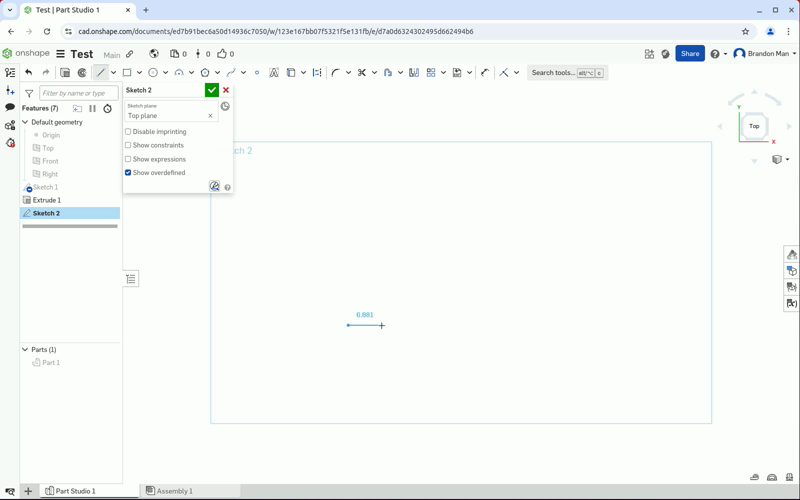
click(381, 325)
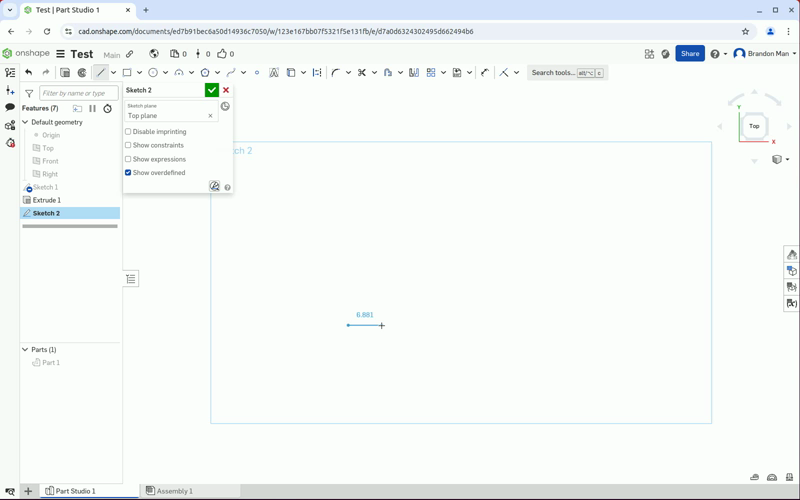
key_up(shift)
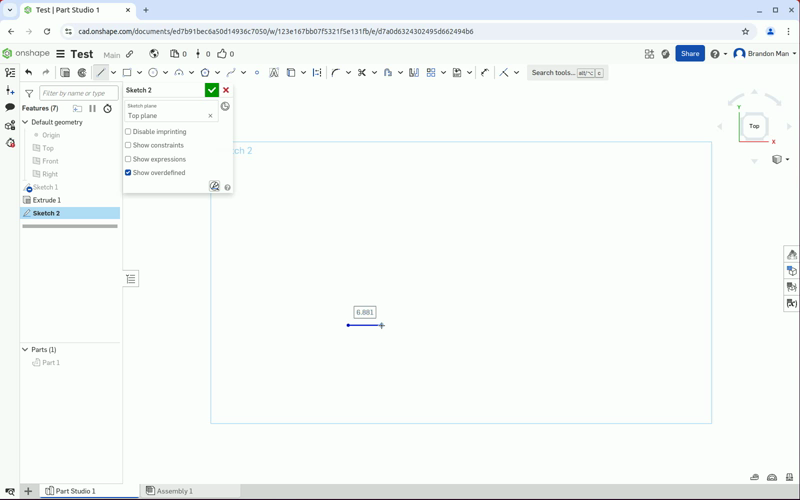
key_down(shift)
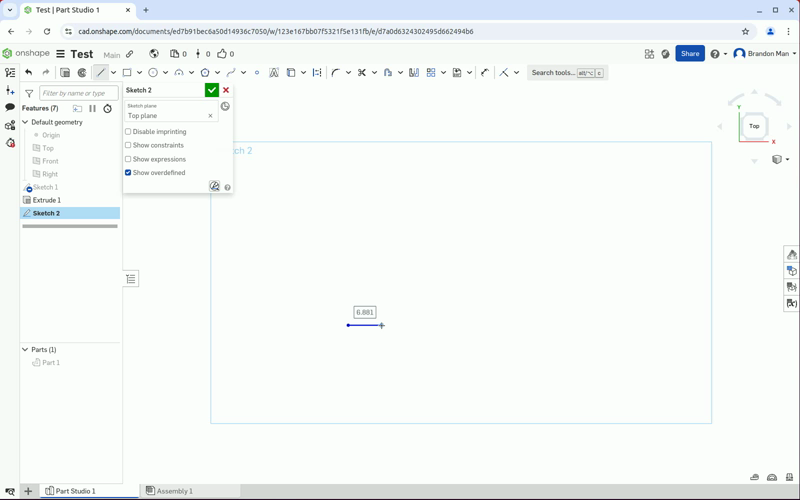
mouse_move(381, 257)
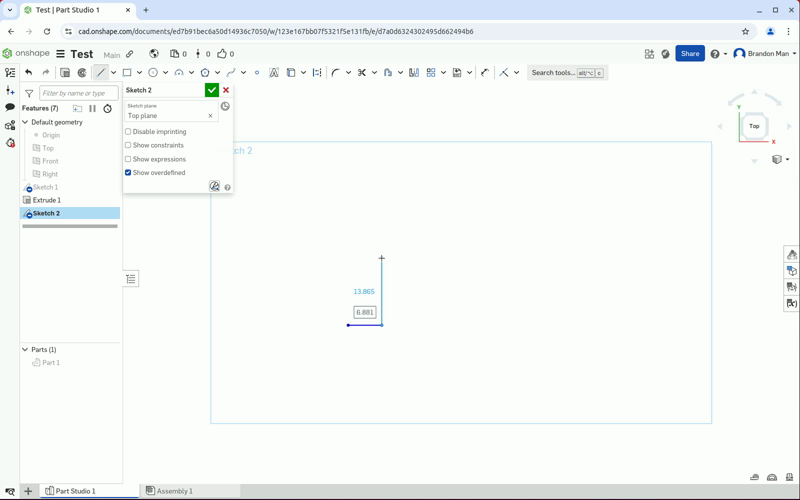
click(381, 257)
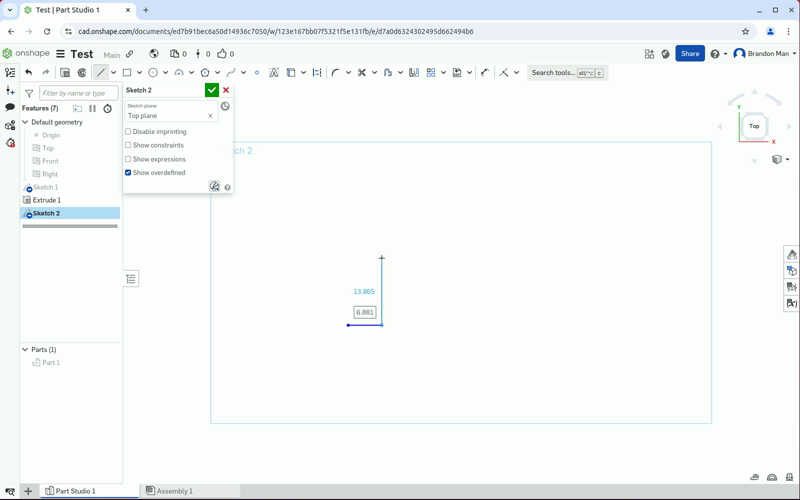
key_up(shift)
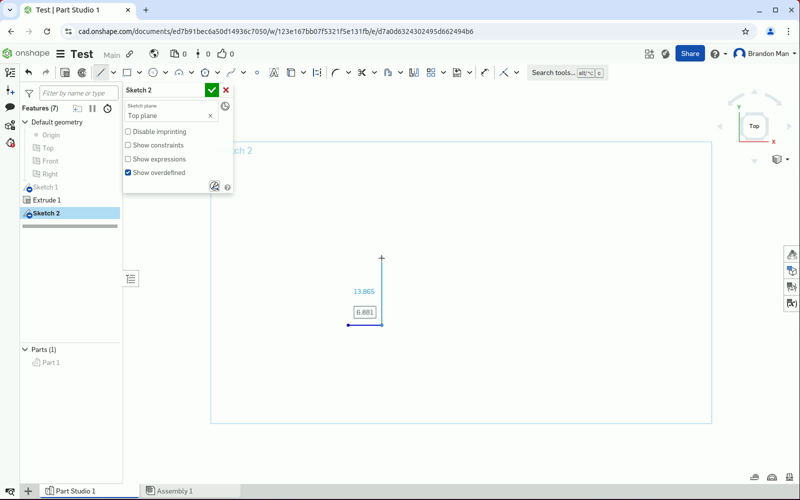
key_down(shift)
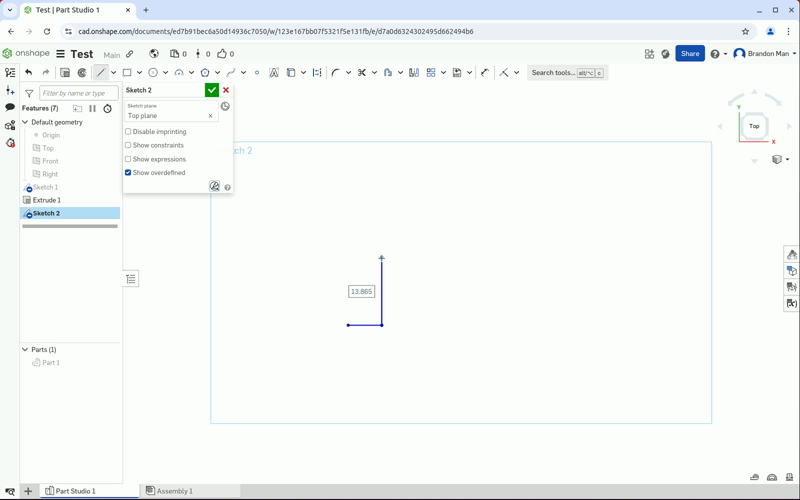
mouse_move(481, 257)
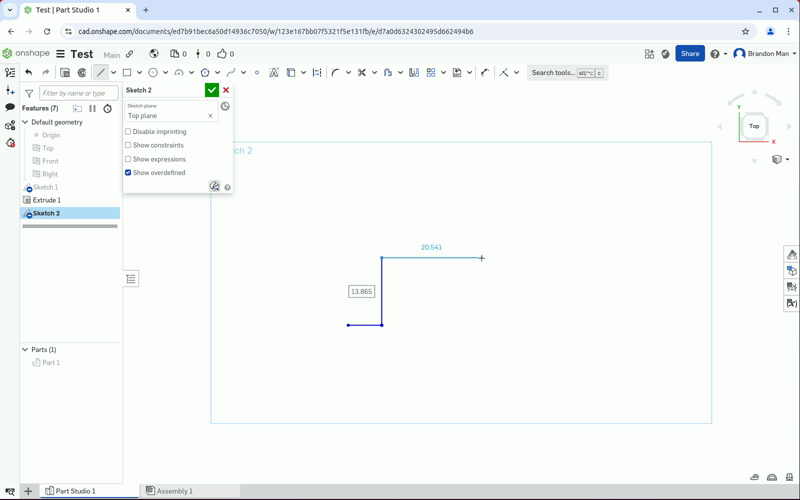
click(481, 257)
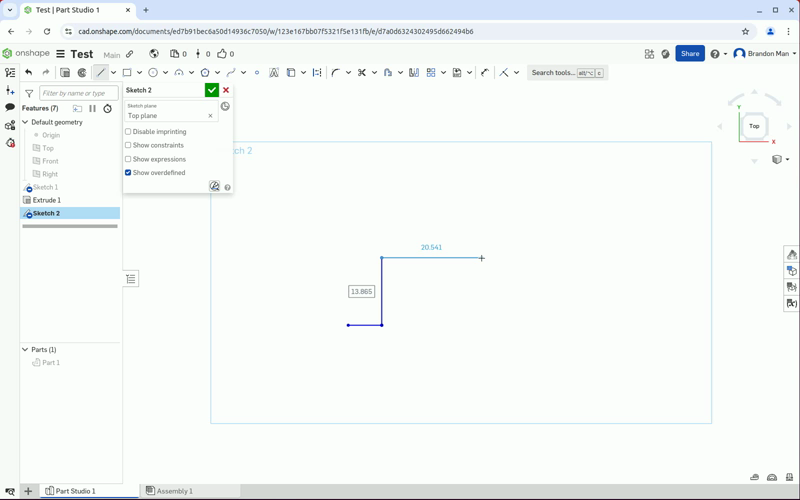
key_up(shift)
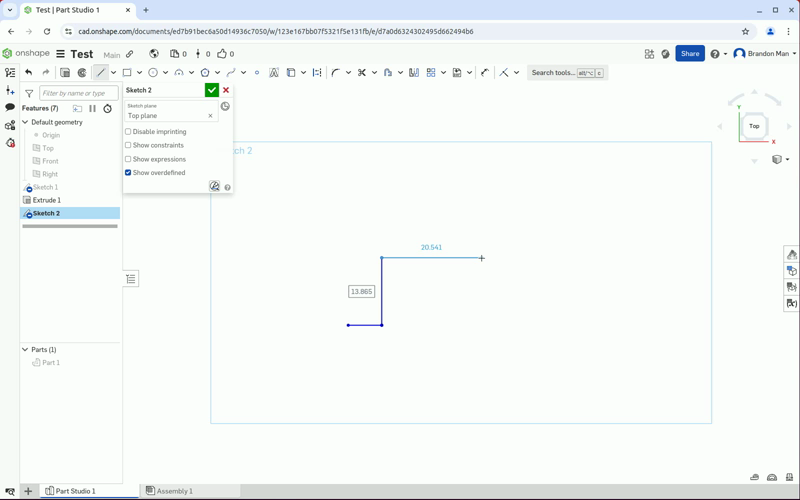
key_down(shift)
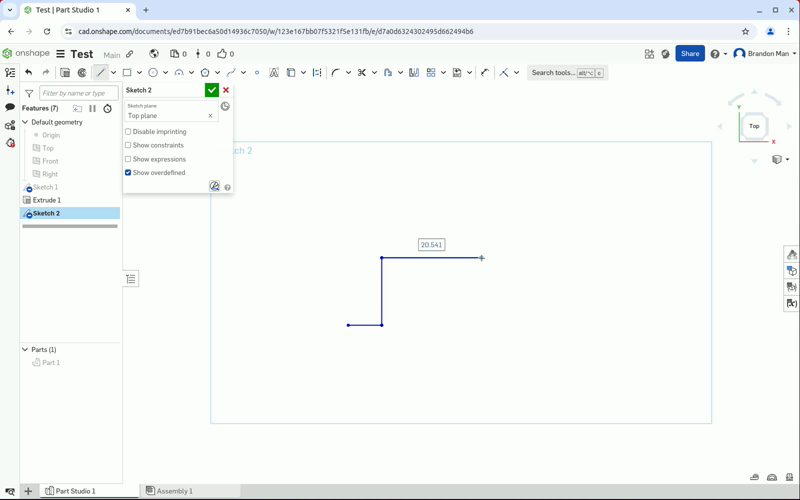
mouse_move(511, 257)
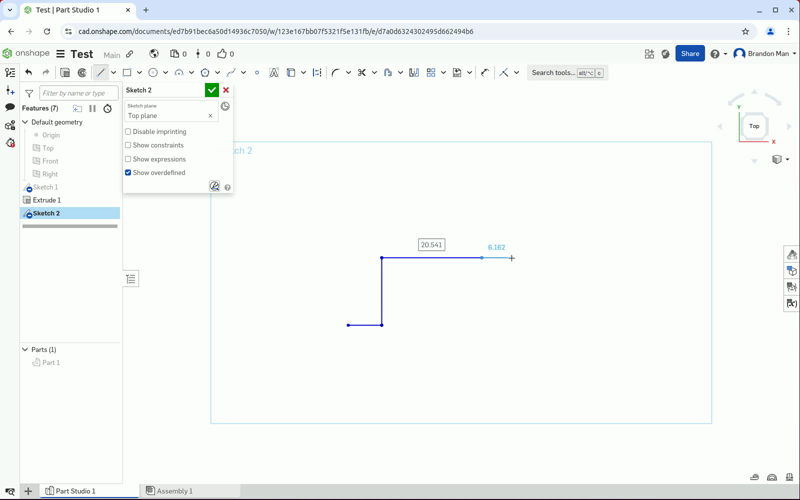
mouse_move(481, 225)
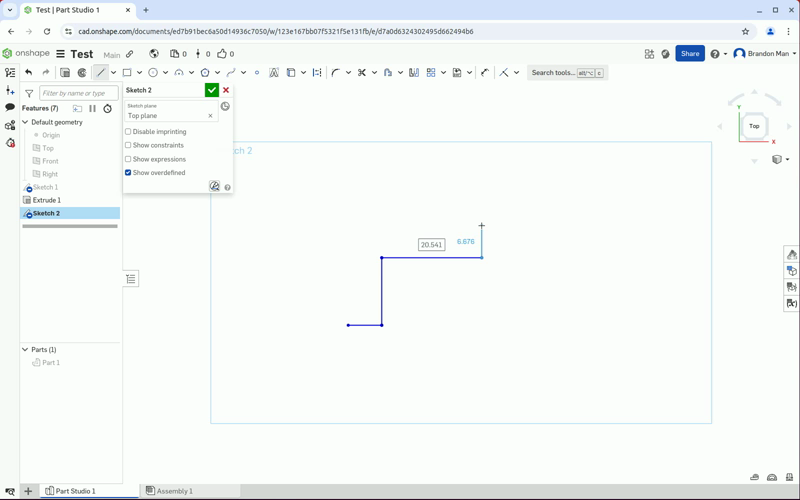
click(481, 225)
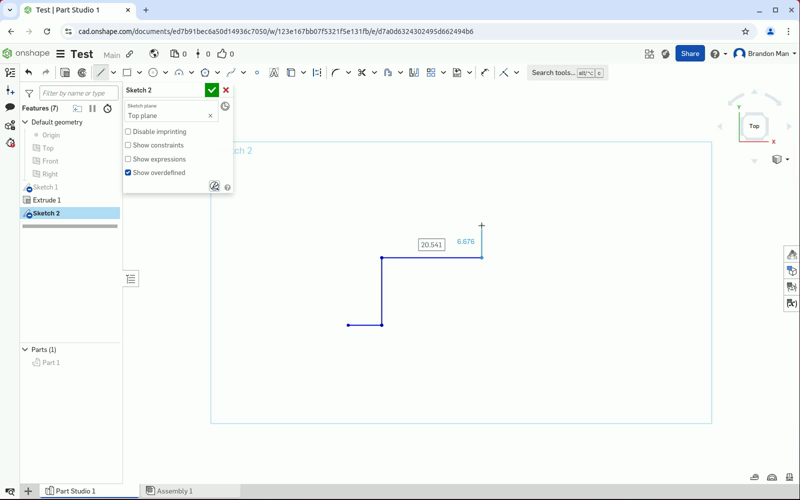
key_up(shift)
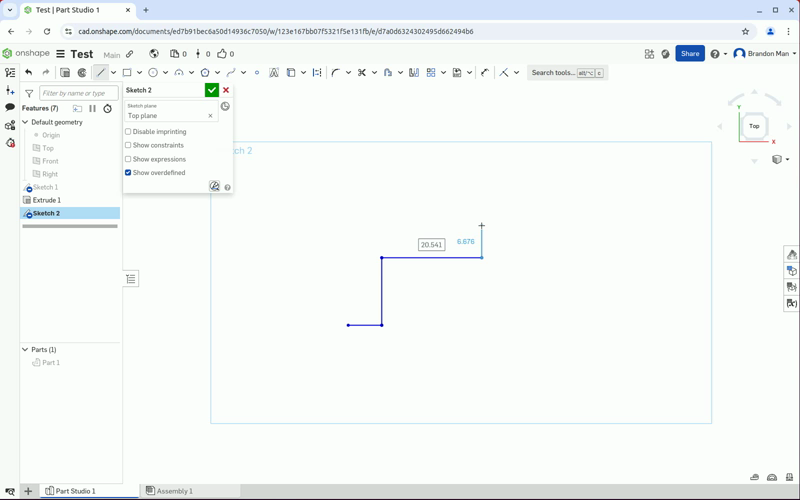
key_down(shift)
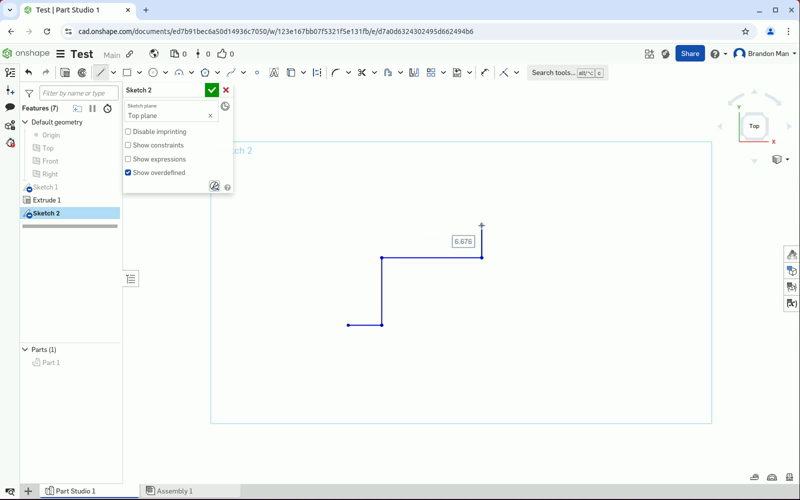
mouse_move(348, 225)
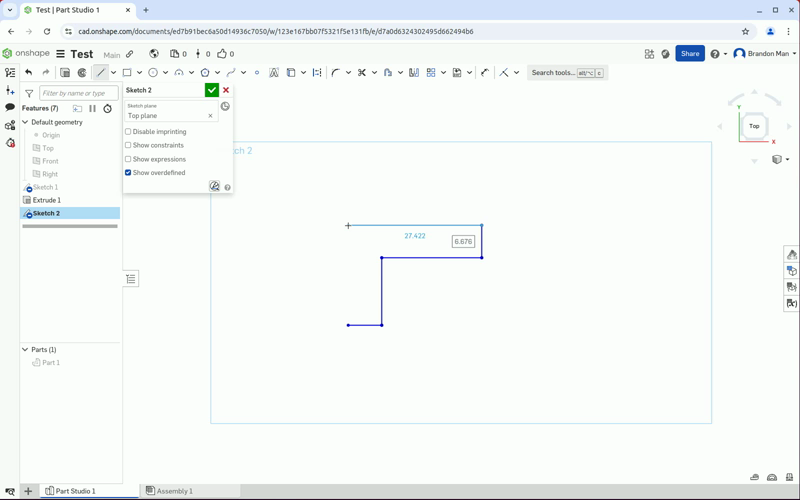
click(348, 225)
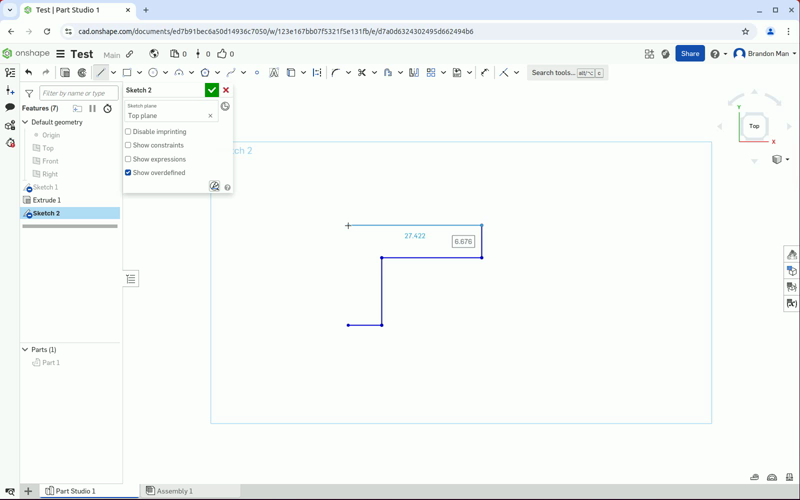
key_up(shift)
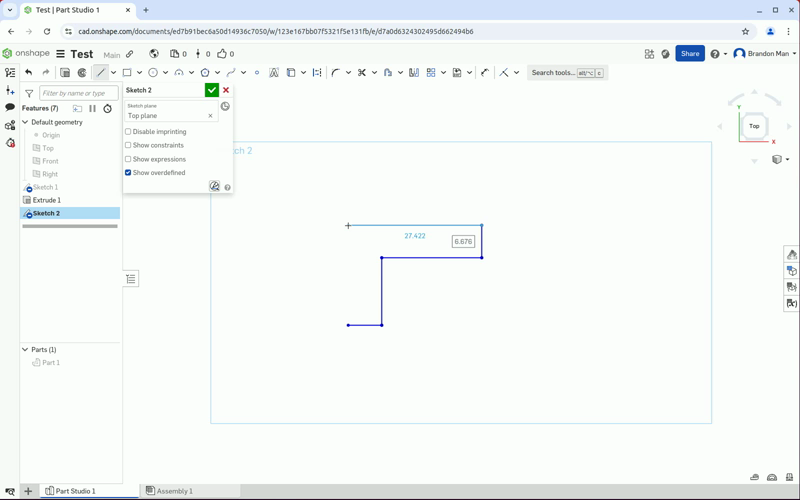
key_down(shift)
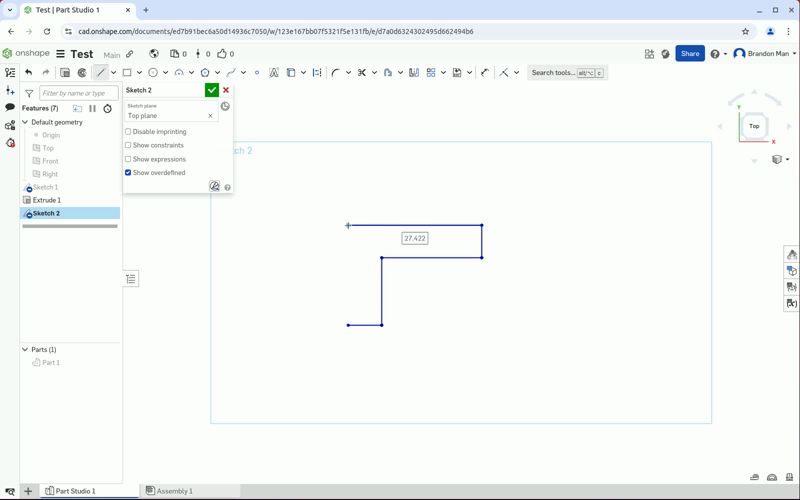
mouse_move(348, 325)
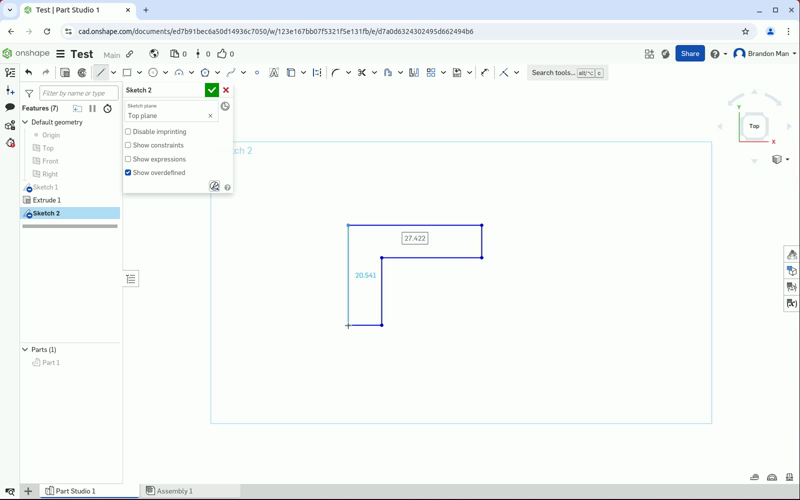
key_up(shift)
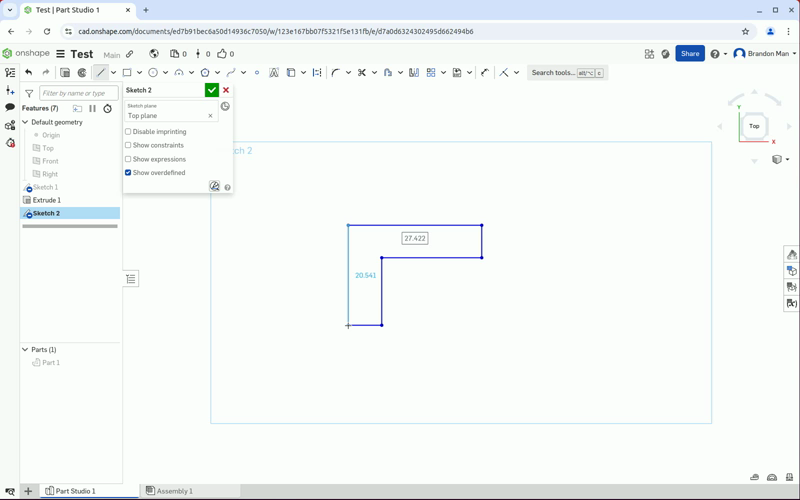
click(348, 325)
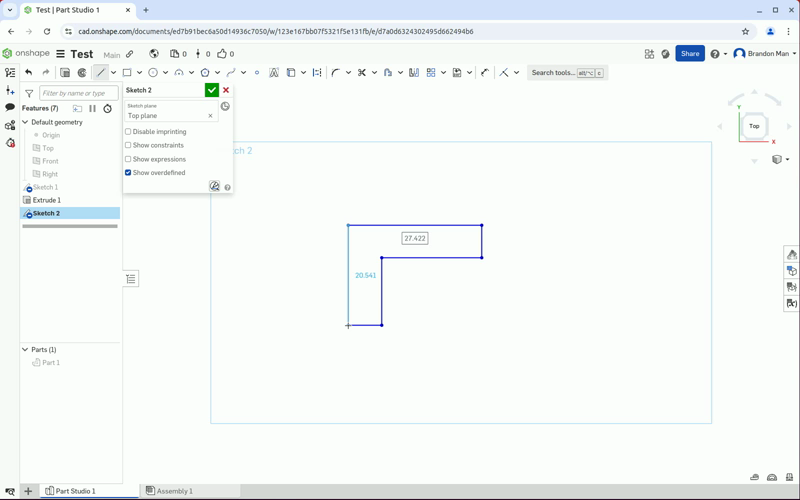
key(esc)
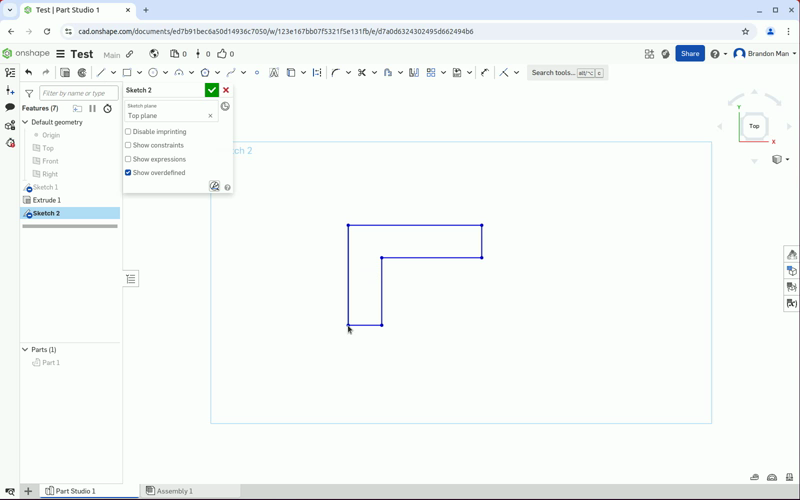
mouse_move(417, 234)
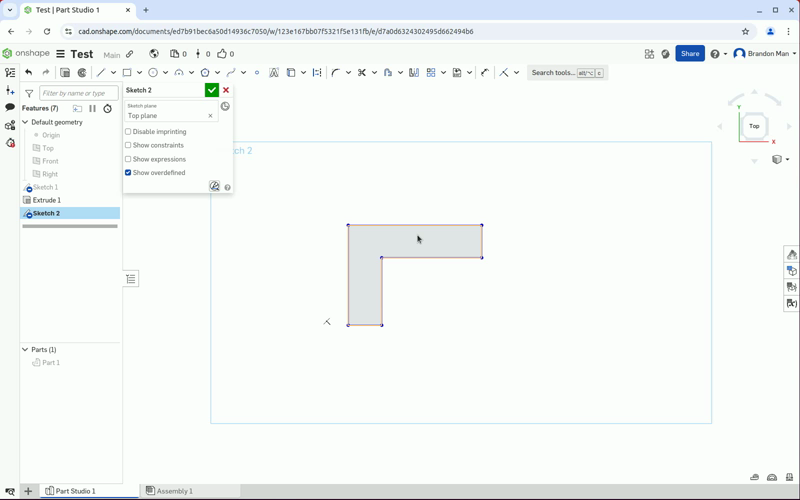
click(417, 234)
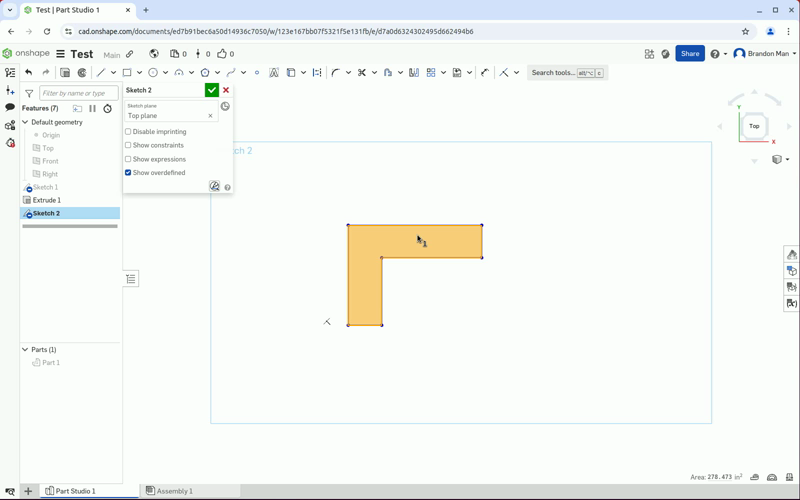
mouse_move(73, 352)
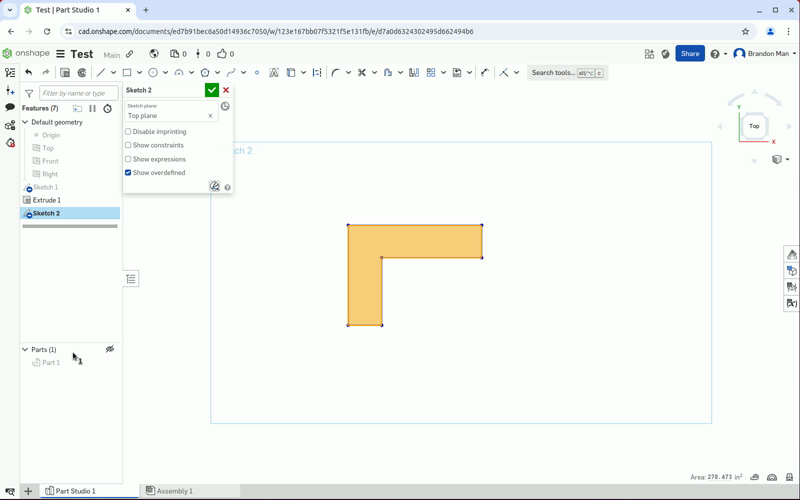
key(shift+y)
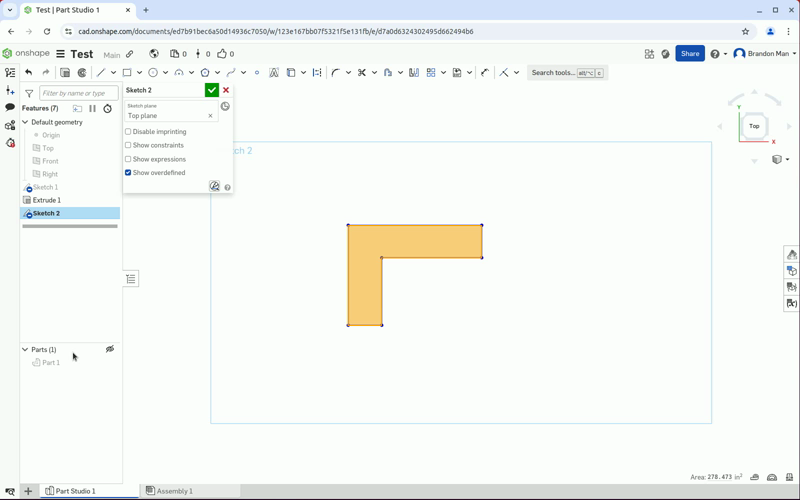
key(shift+e)
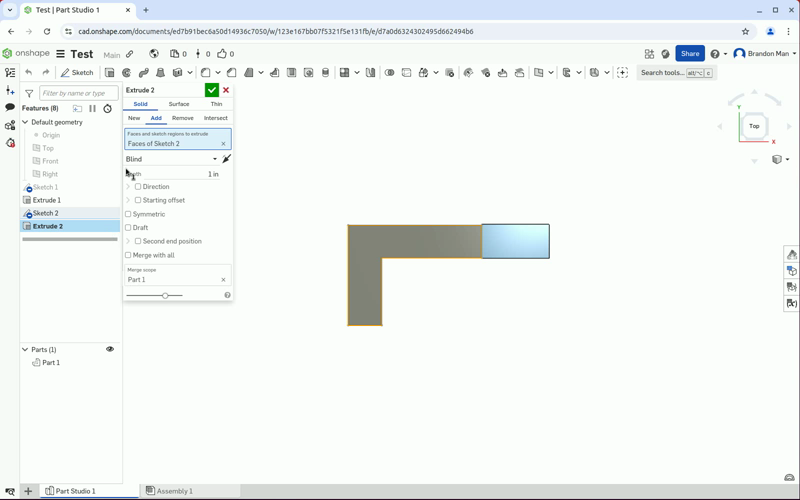
mouse_move(143, 106)
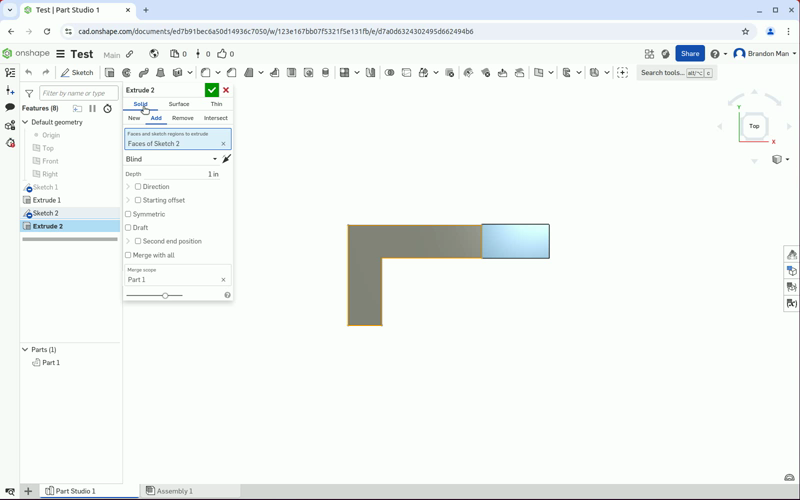
click(143, 106)
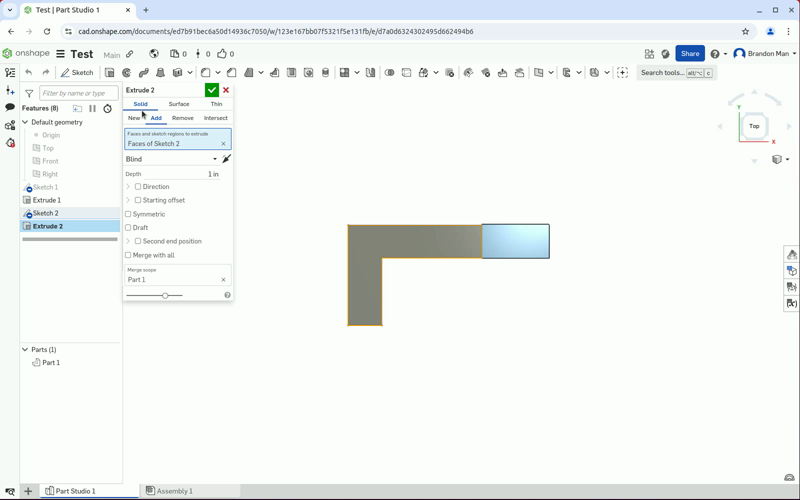
mouse_move(137, 120)
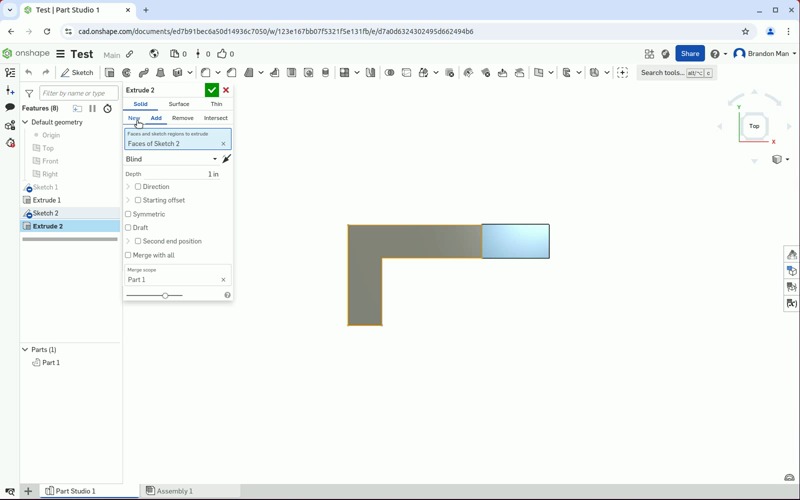
click(137, 120)
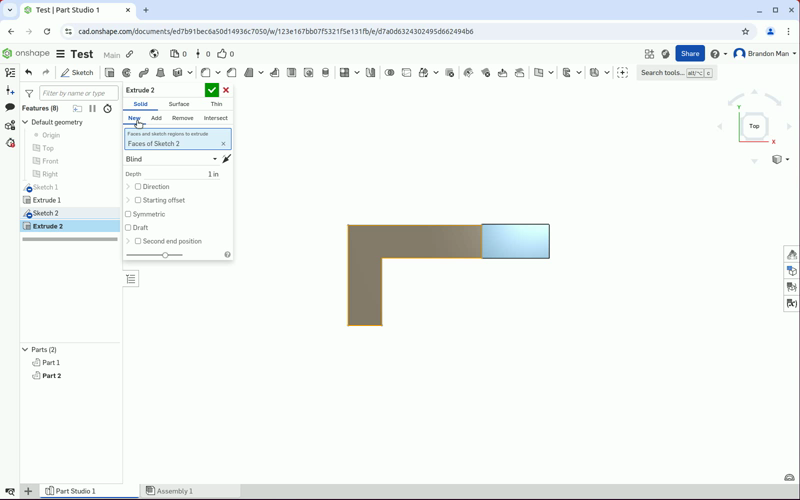
key(tab, 4)
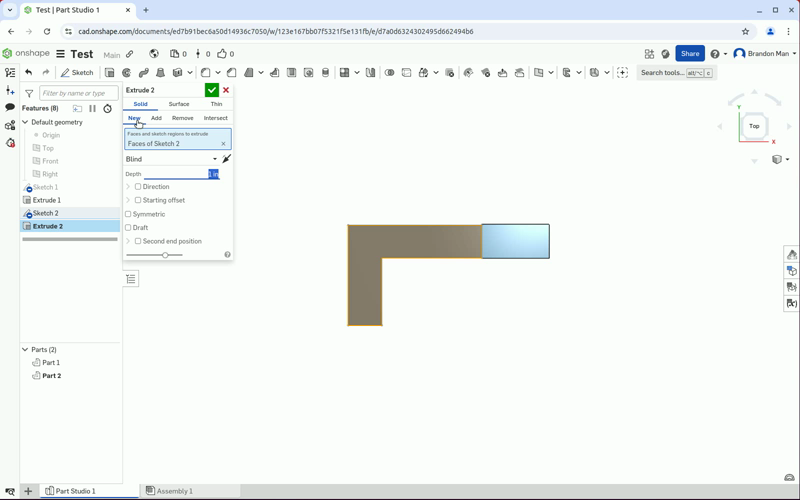
text(13.721)
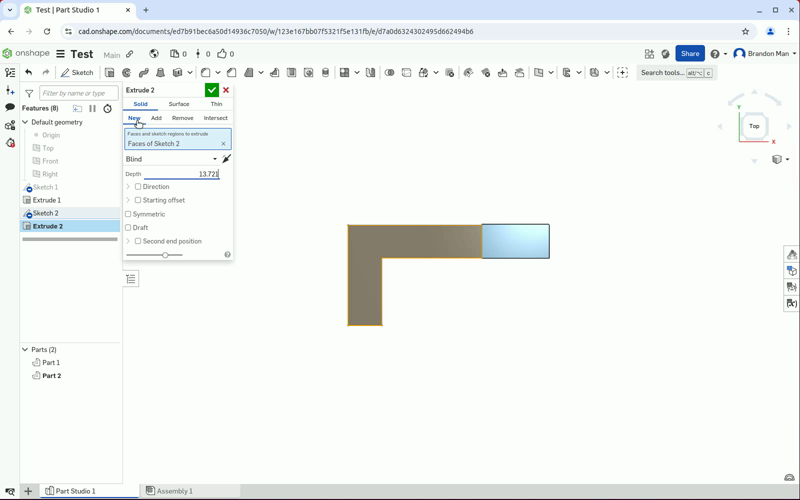
key(enter)
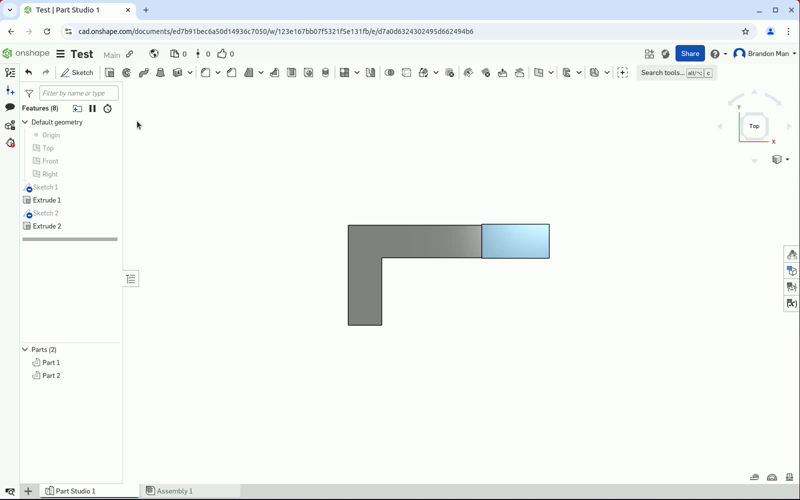
key(shift+h)
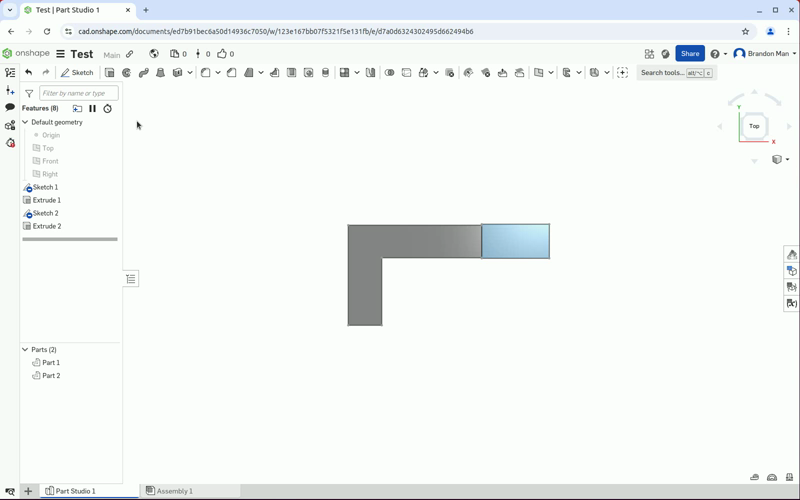
key(shift+h)
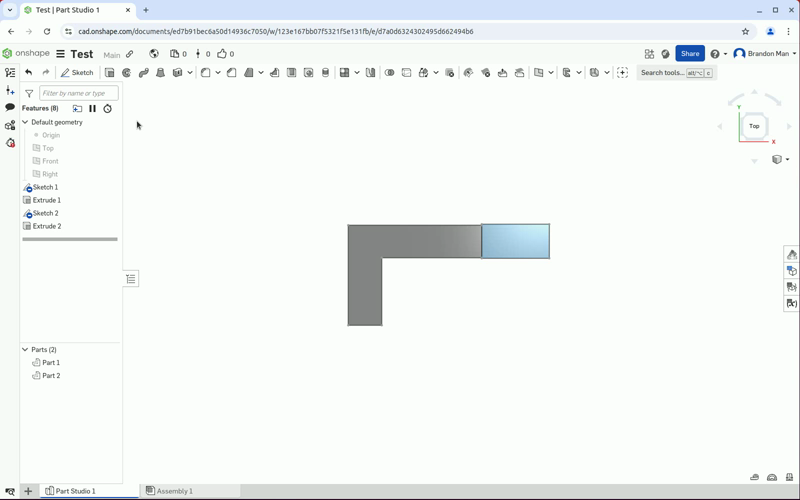
key(shift+7)
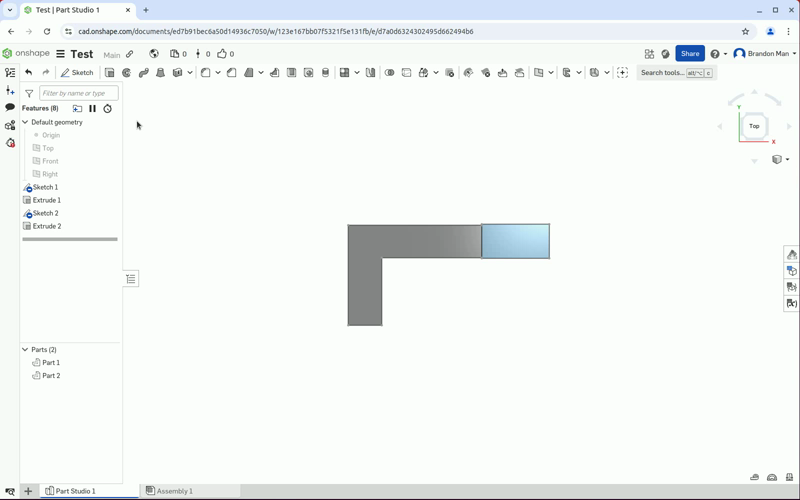
key(up, 3)
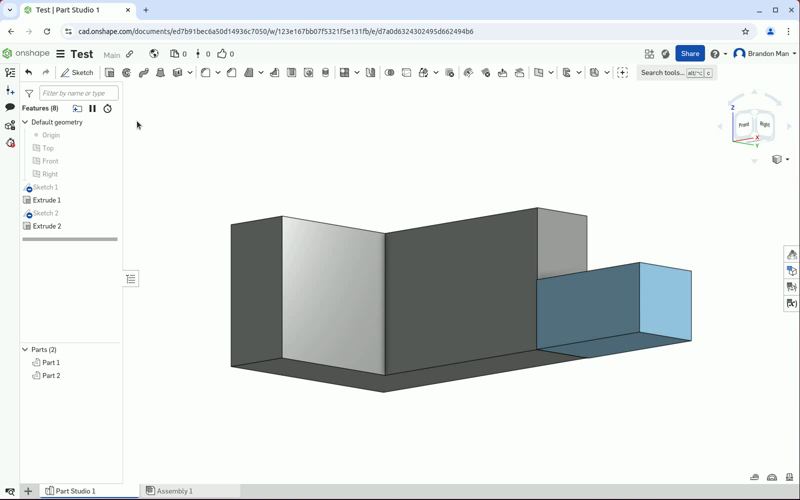
key(left, 3)
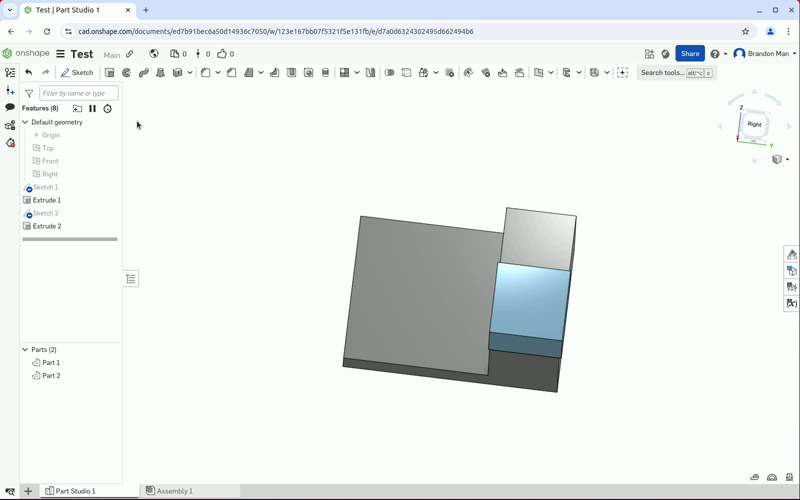
key(right, 3)
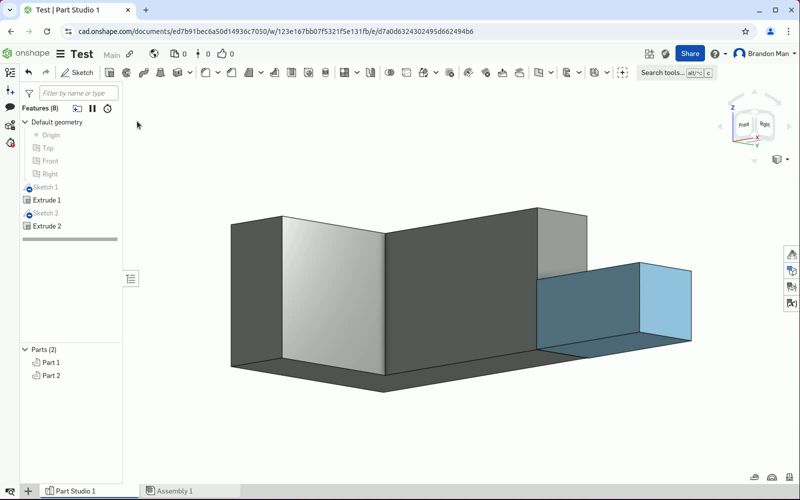
key(down, 3)
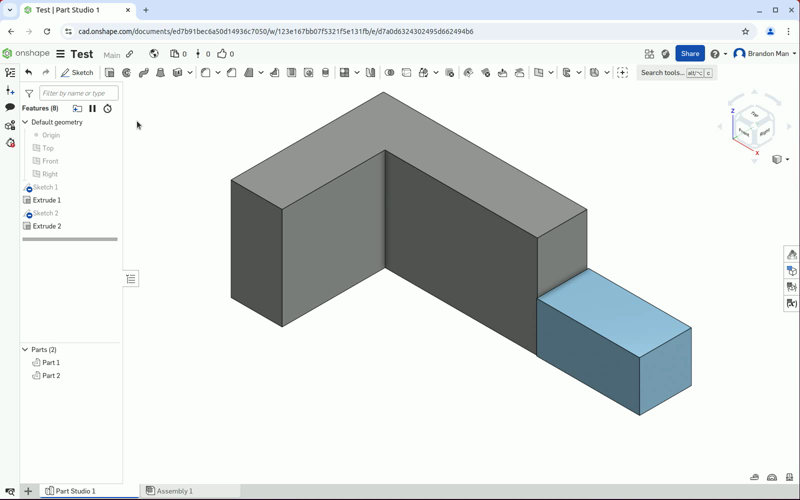
mouse_move(73, 189)
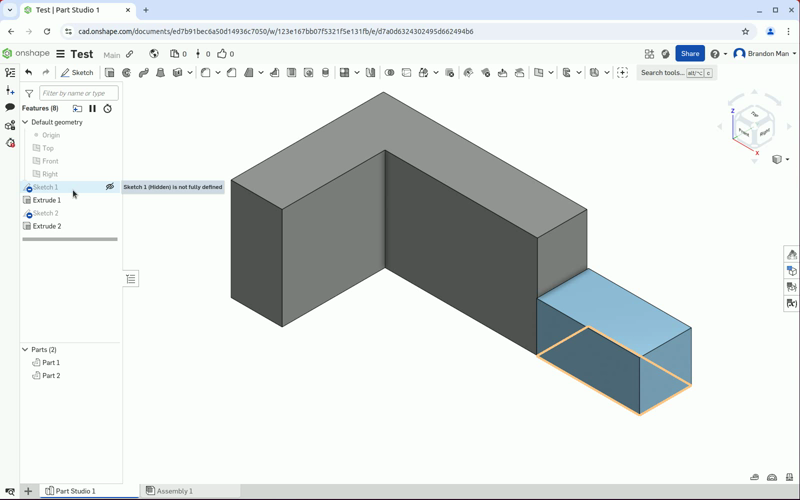
click(73, 189)